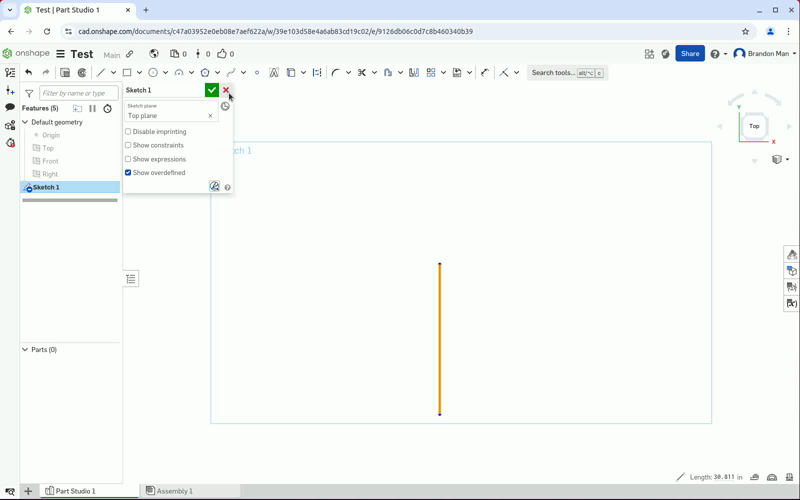
key(shift+h)
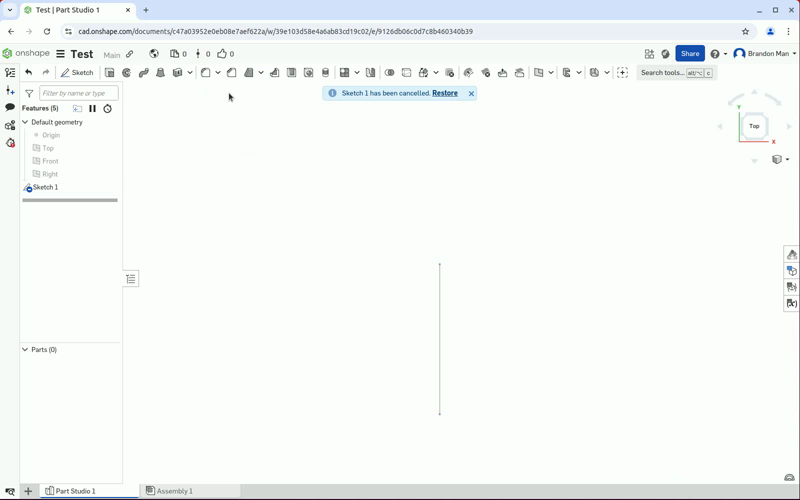
key(shift+s)
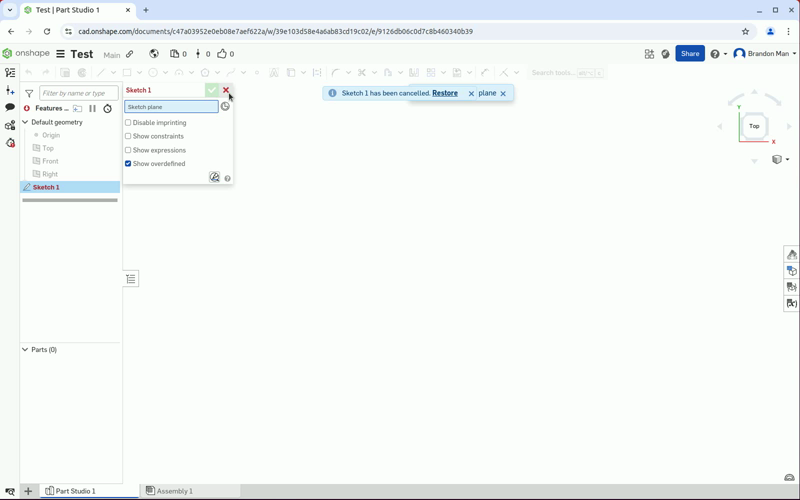
mouse_move(73, 150)
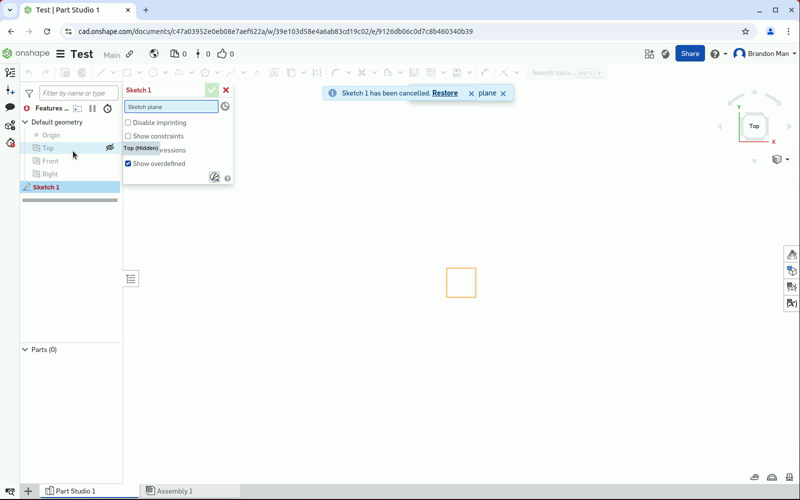
click(73, 150)
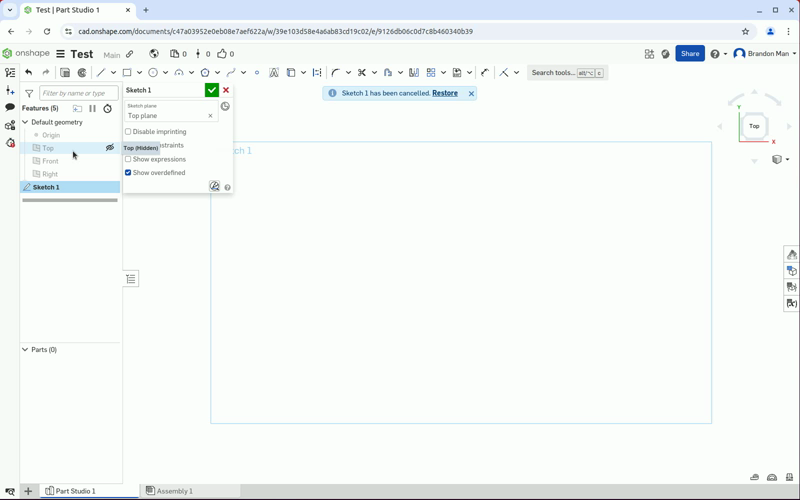
mouse_move(73, 352)
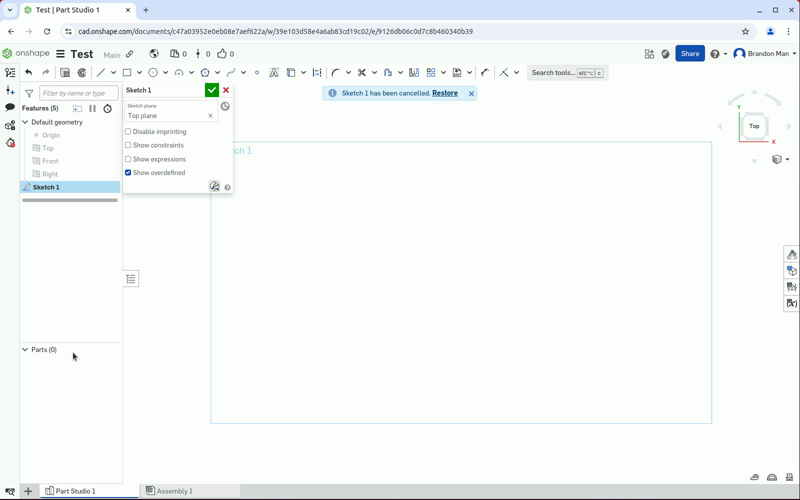
key(y)
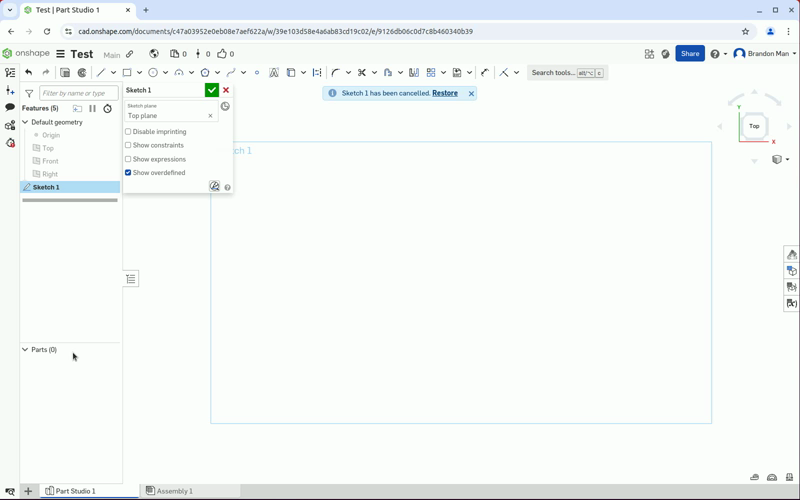
key(c)
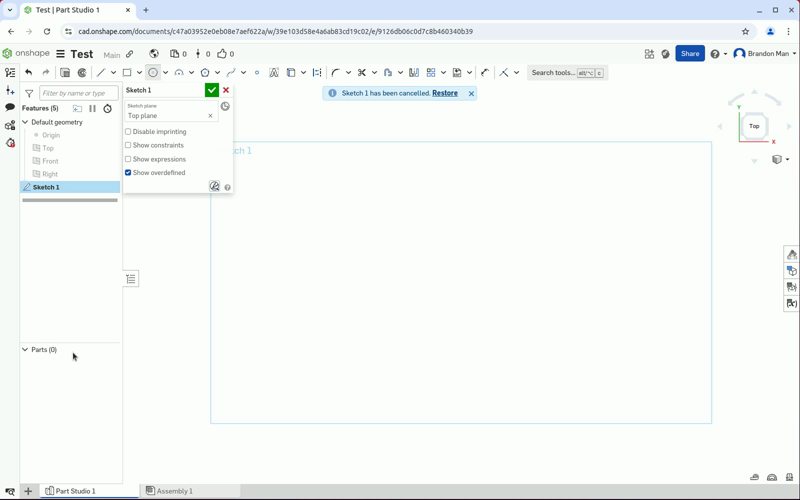
key_down(shift)
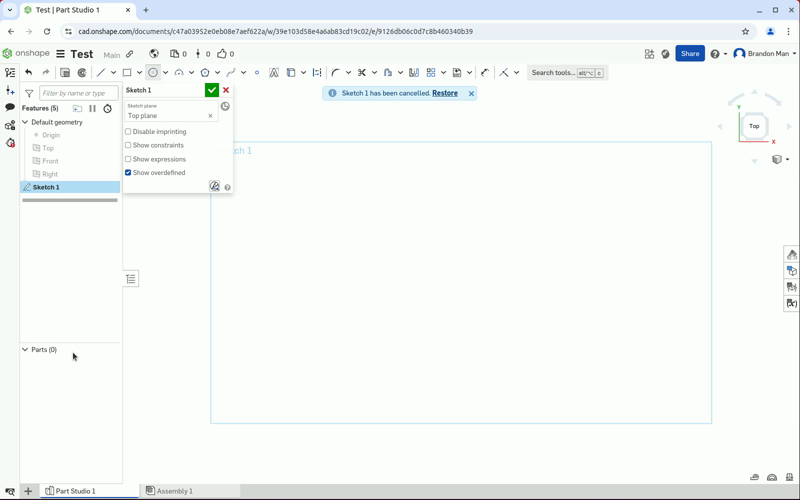
mouse_move(461, 282)
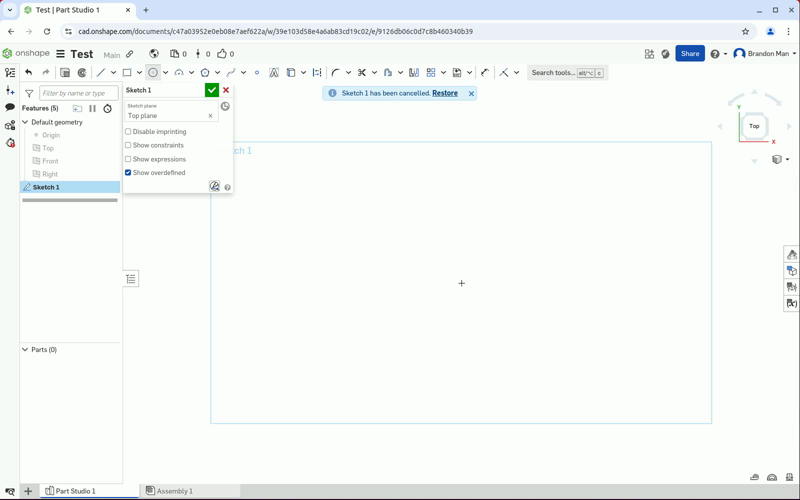
click(461, 282)
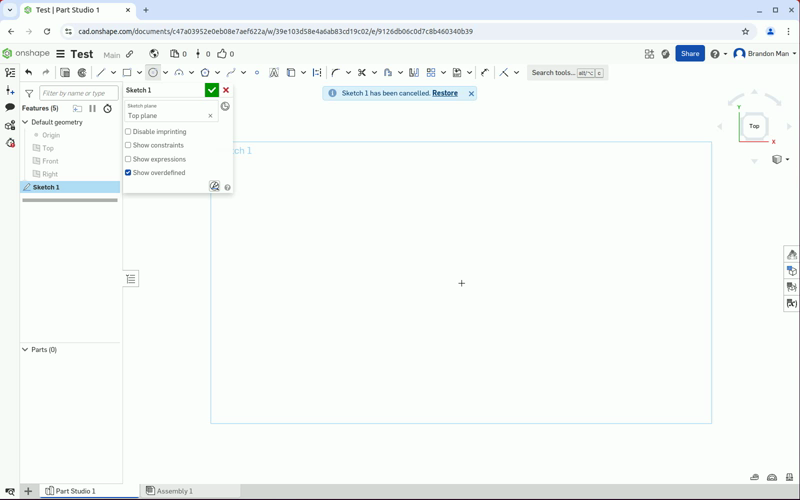
key_up(shift)
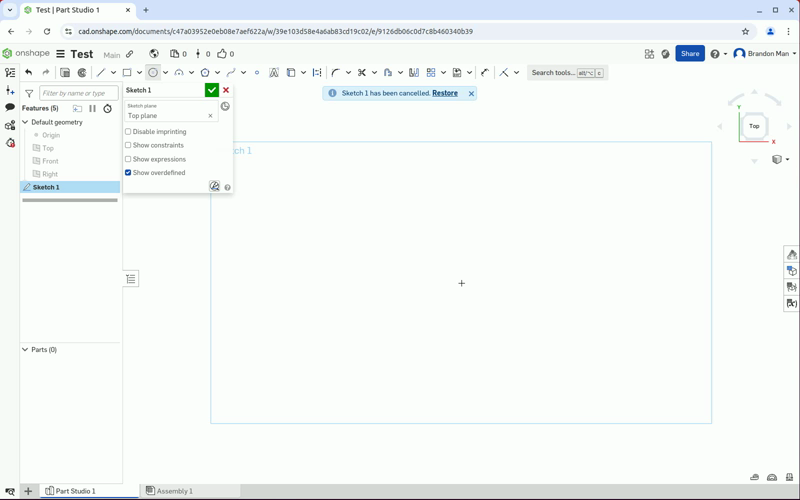
mouse_move(560, 282)
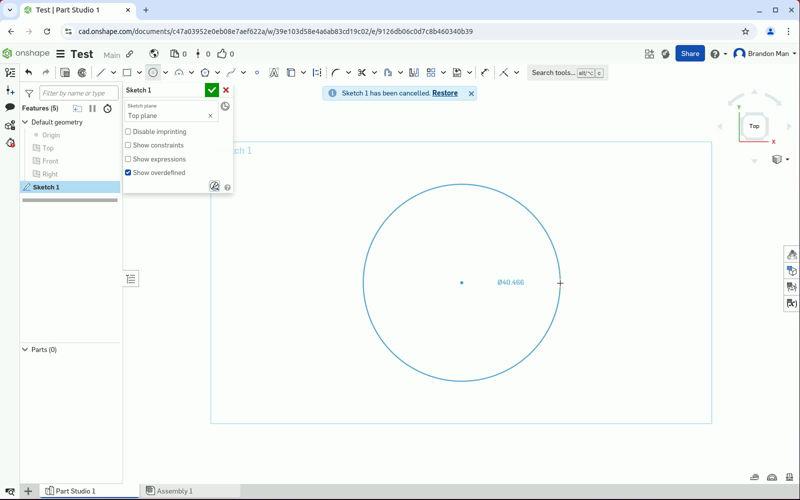
click(560, 282)
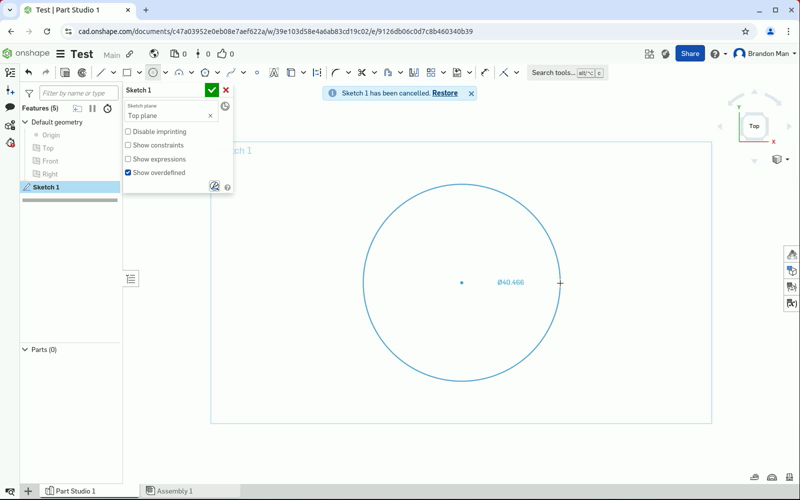
key(esc)
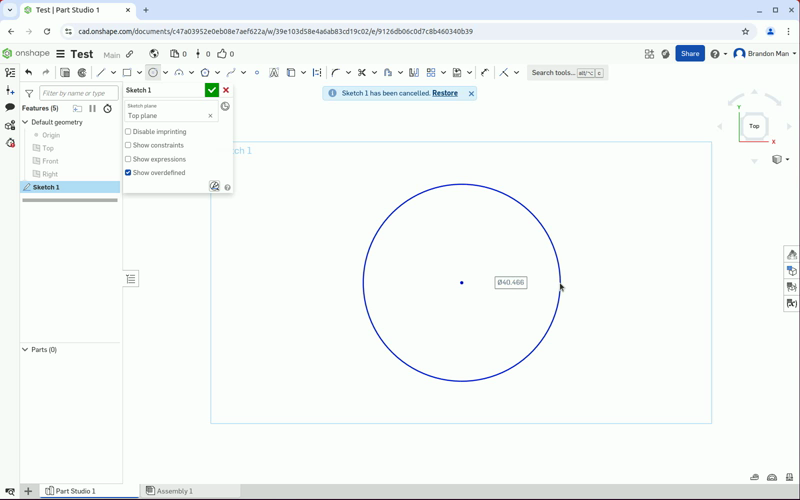
key(c)
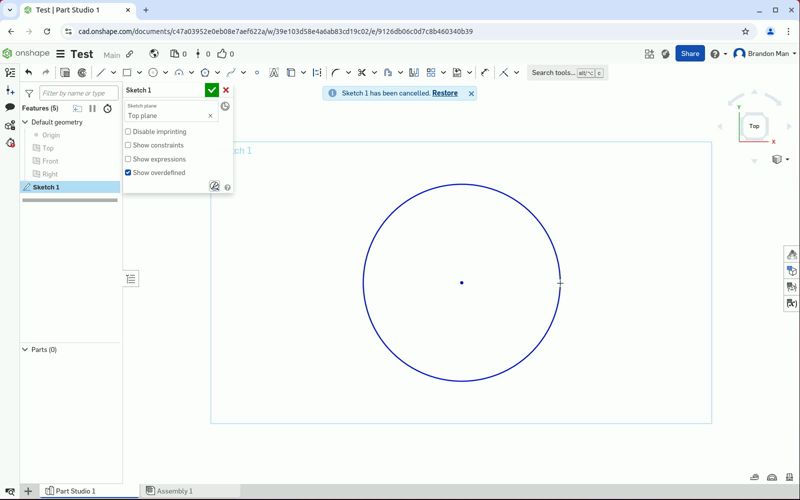
key_down(shift)
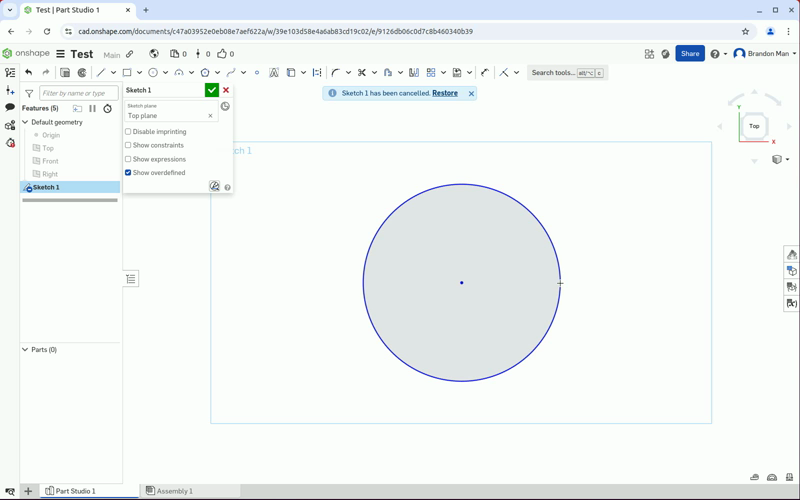
mouse_move(461, 282)
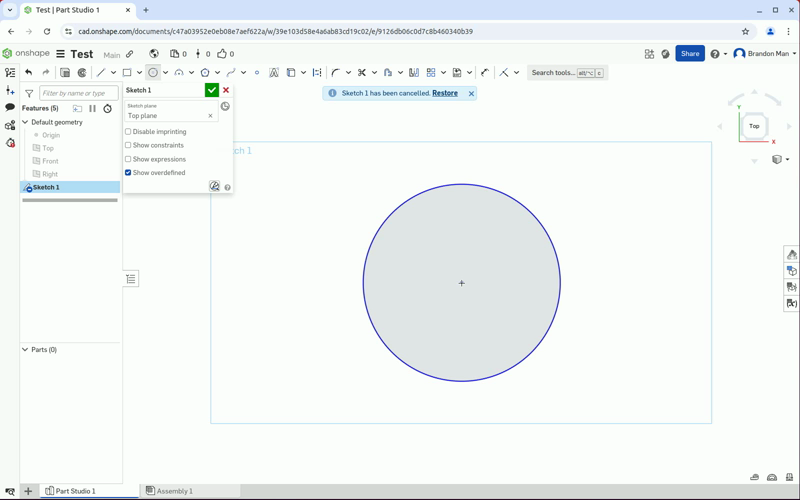
click(461, 282)
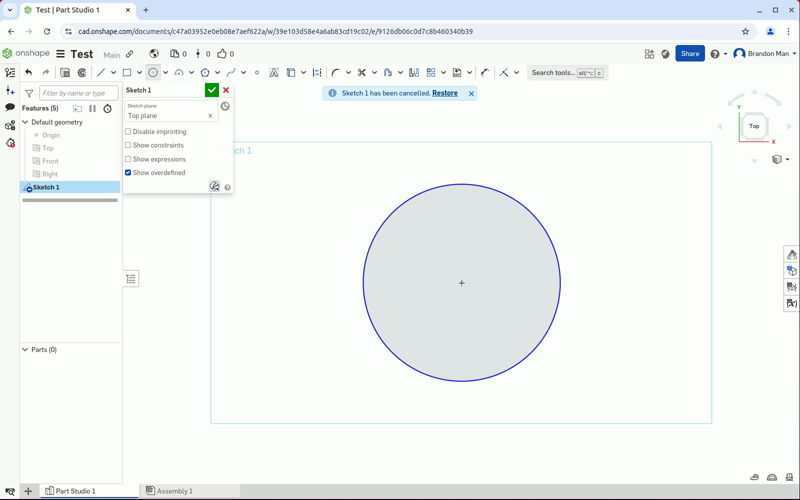
key_up(shift)
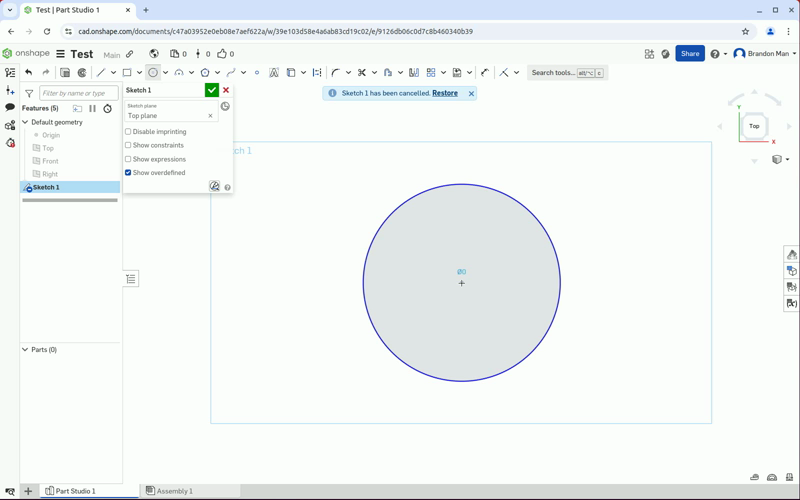
mouse_move(550, 282)
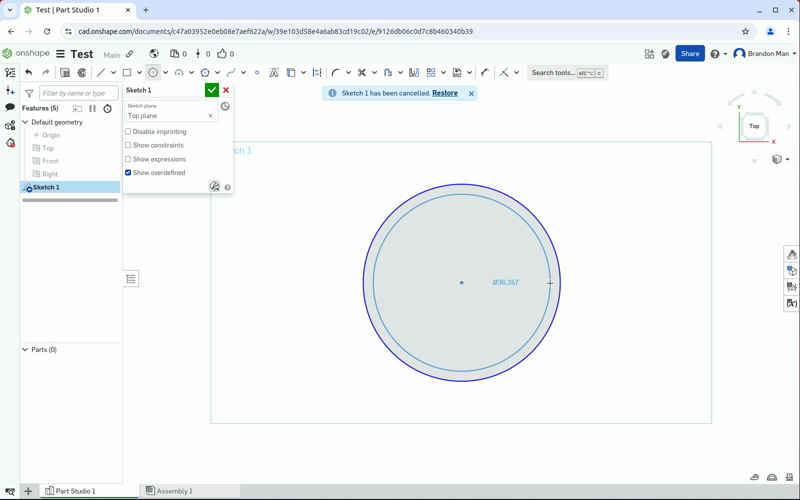
click(550, 282)
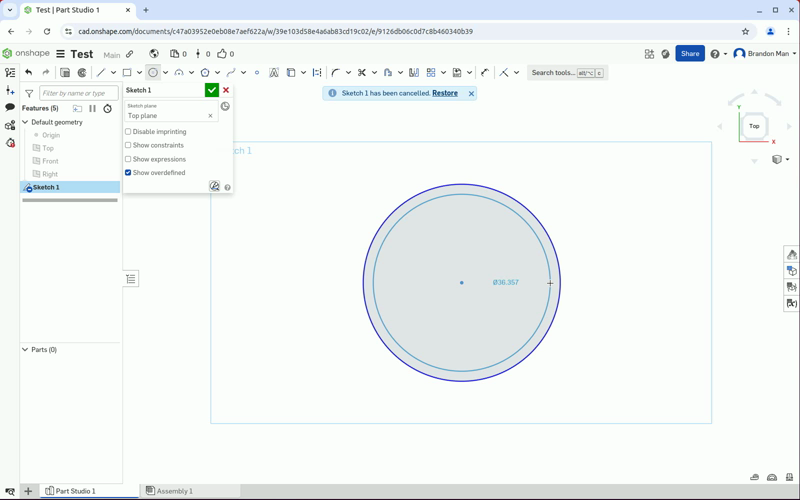
key(esc)
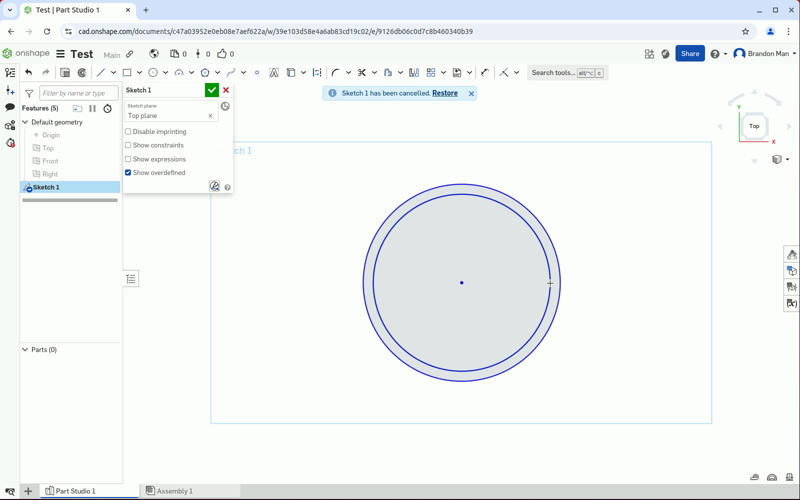
mouse_move(370, 299)
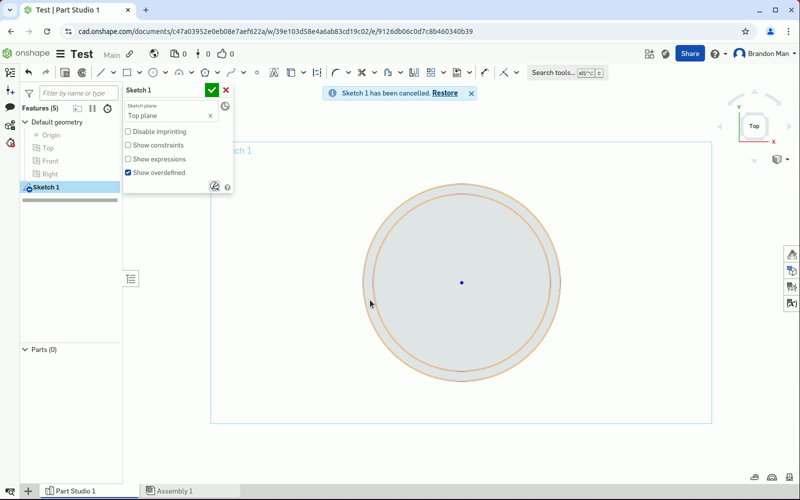
click(370, 299)
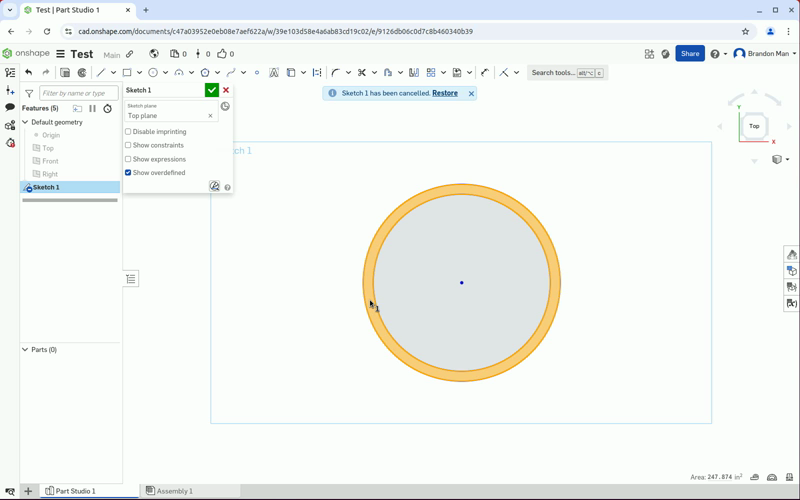
mouse_move(73, 352)
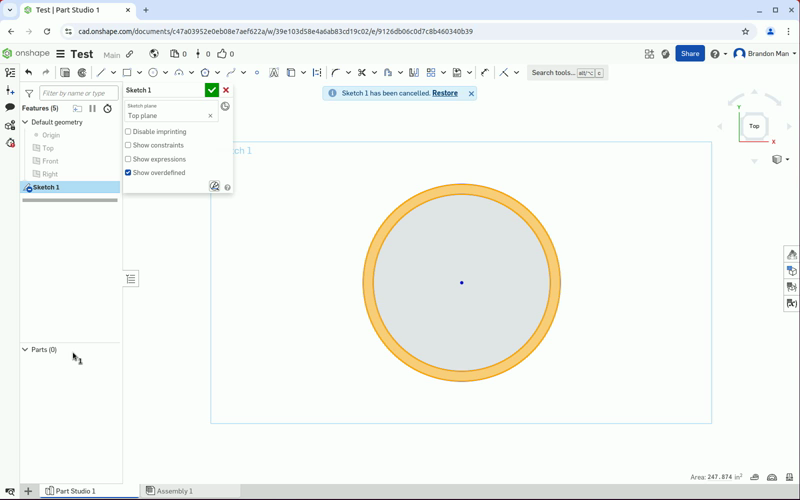
key(shift+y)
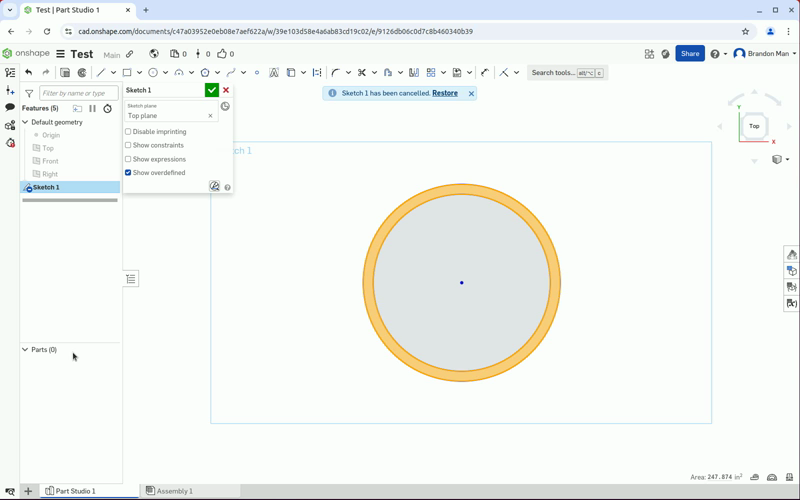
key(shift+e)
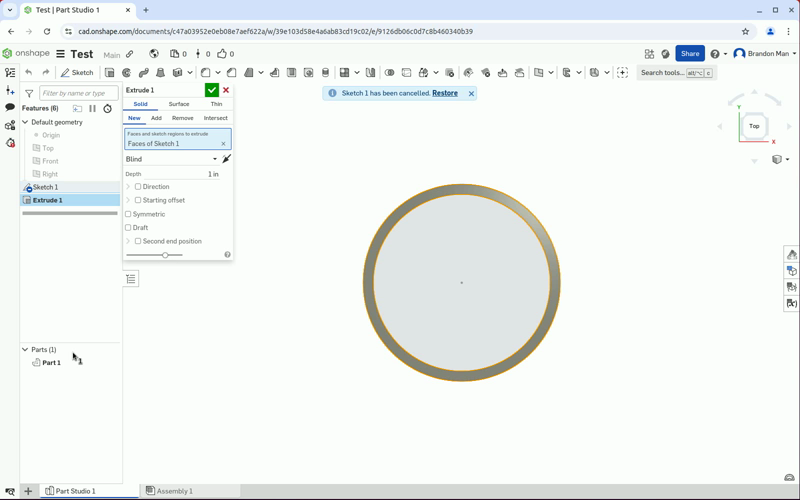
mouse_move(143, 106)
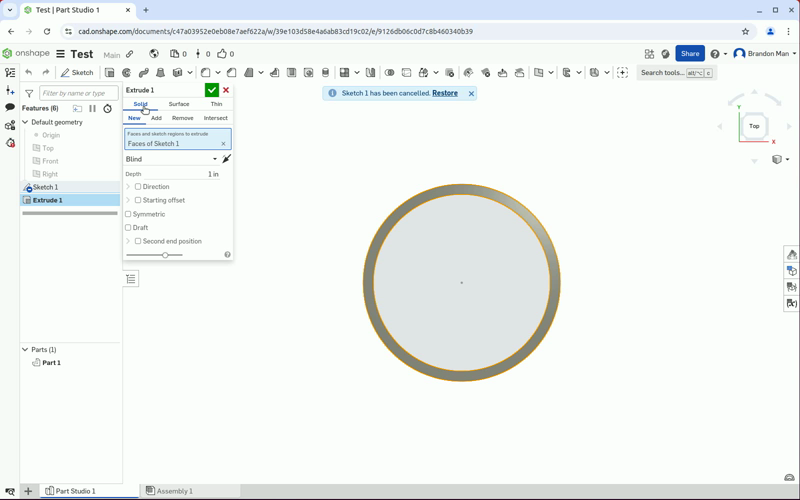
click(143, 106)
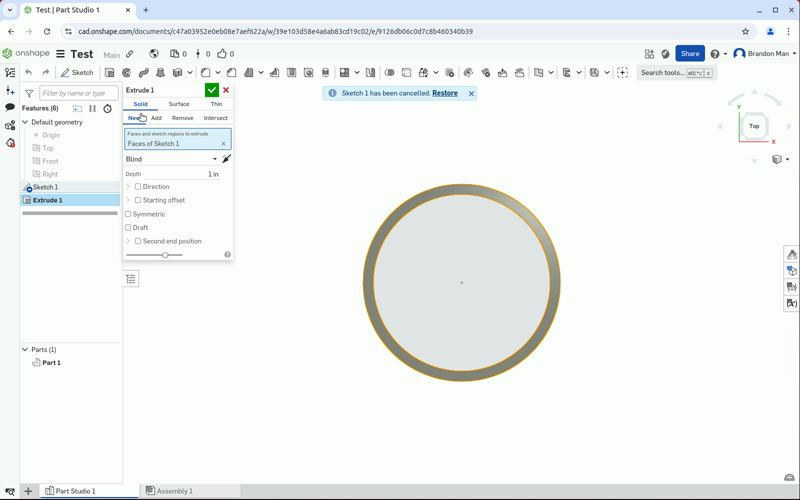
mouse_move(137, 120)
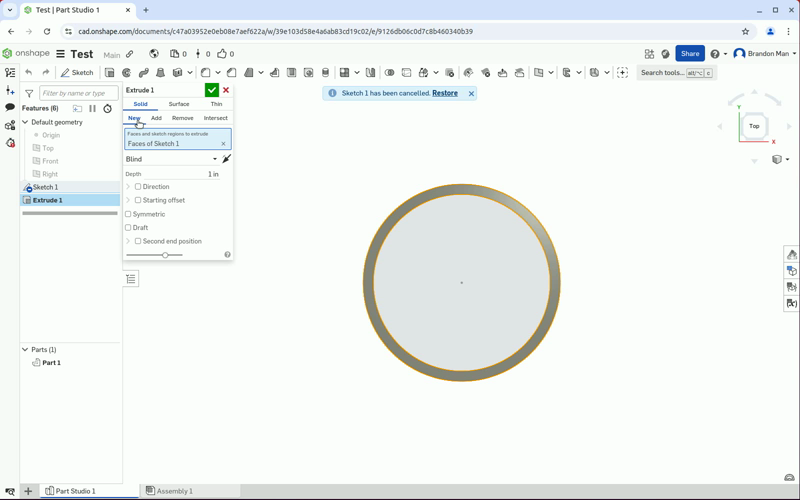
click(137, 120)
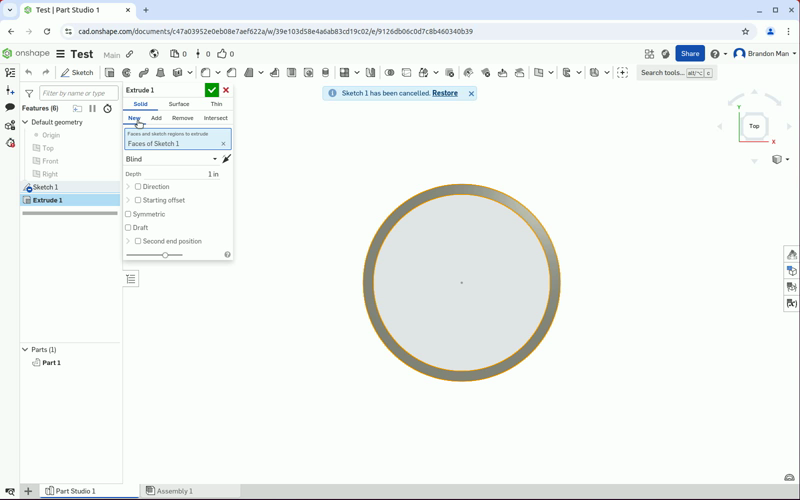
key(tab, 4)
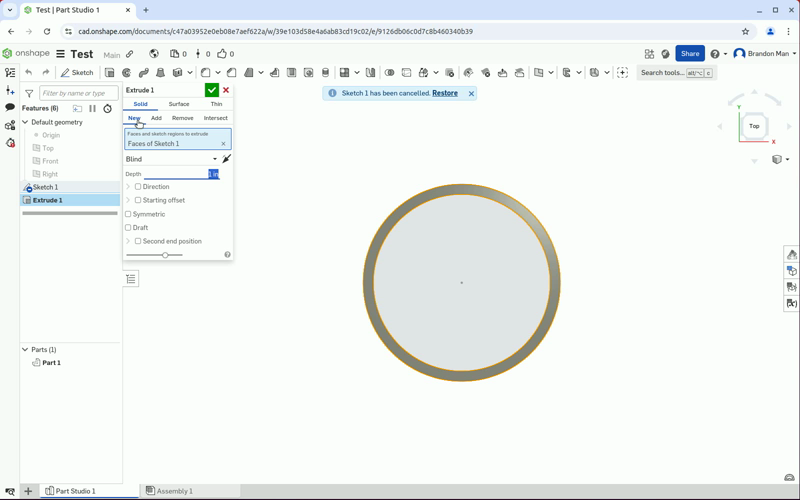
text(-2.648)
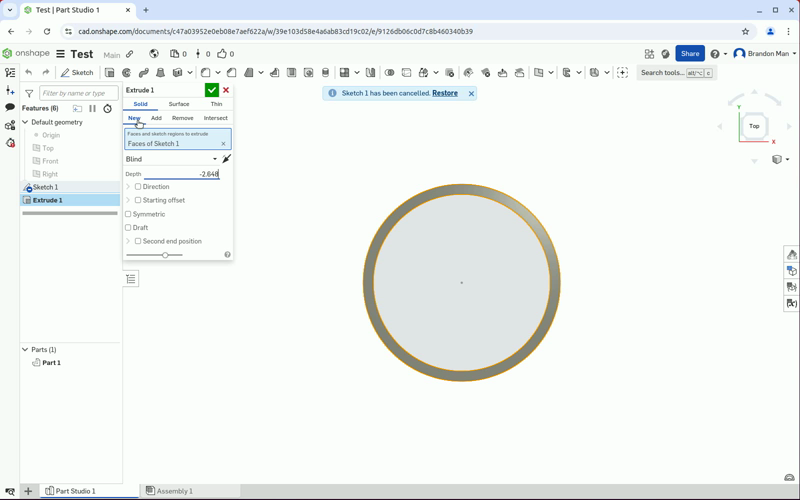
key(enter)
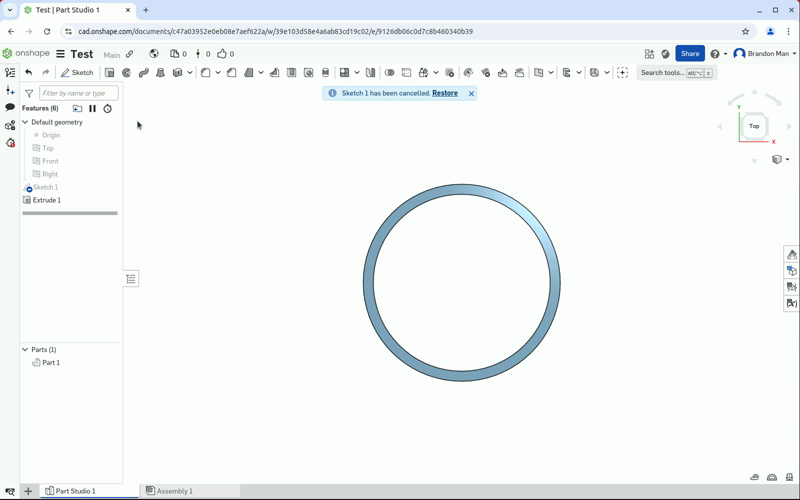
key(shift+h)
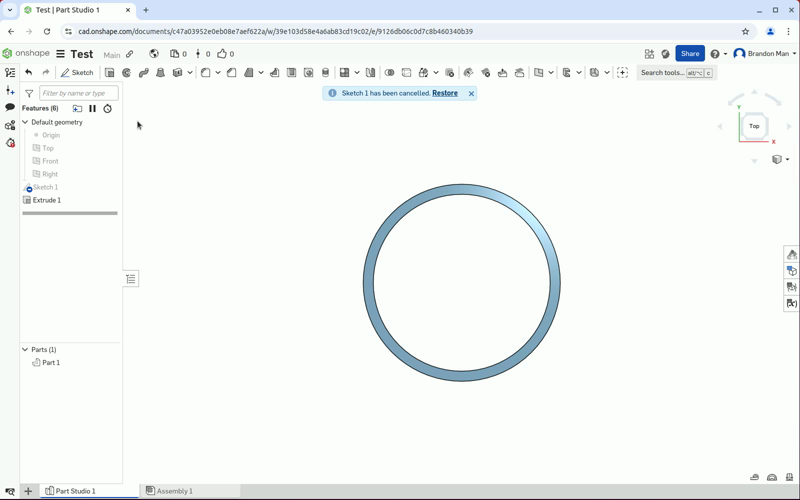
key(shift+h)
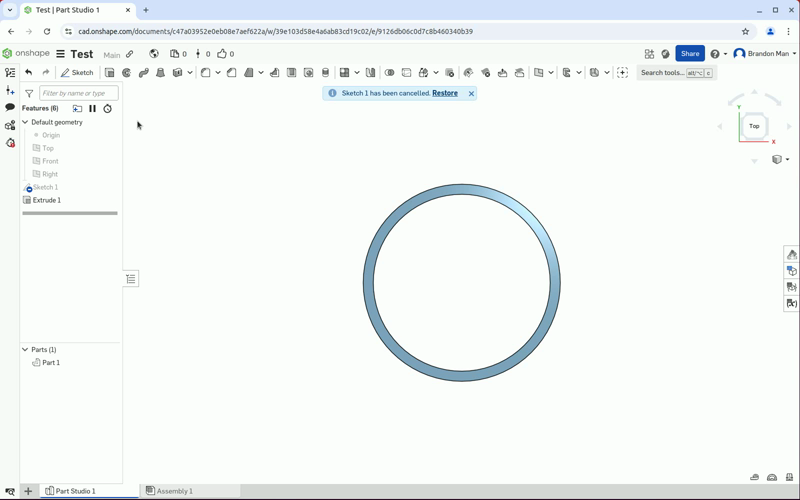
mouse_move(73, 189)
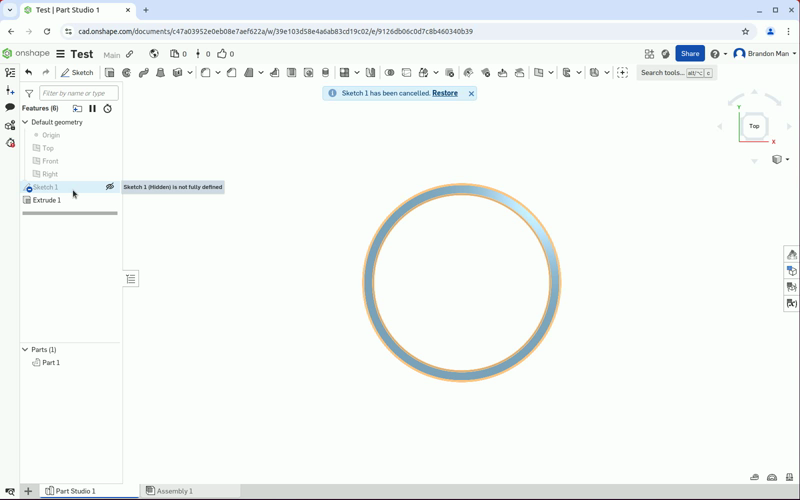
click(73, 189)
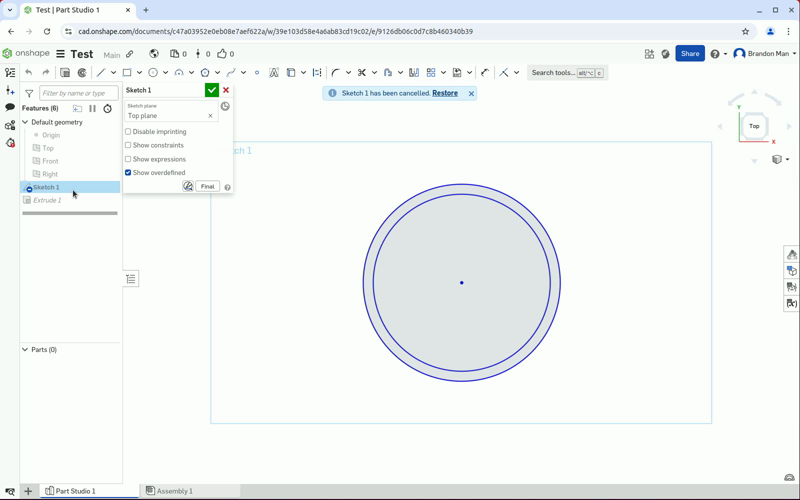
mouse_move(229, 92)
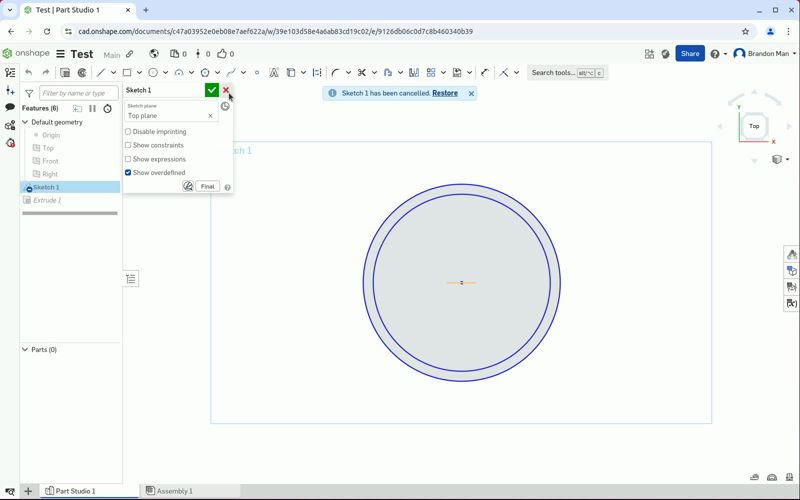
click(229, 92)
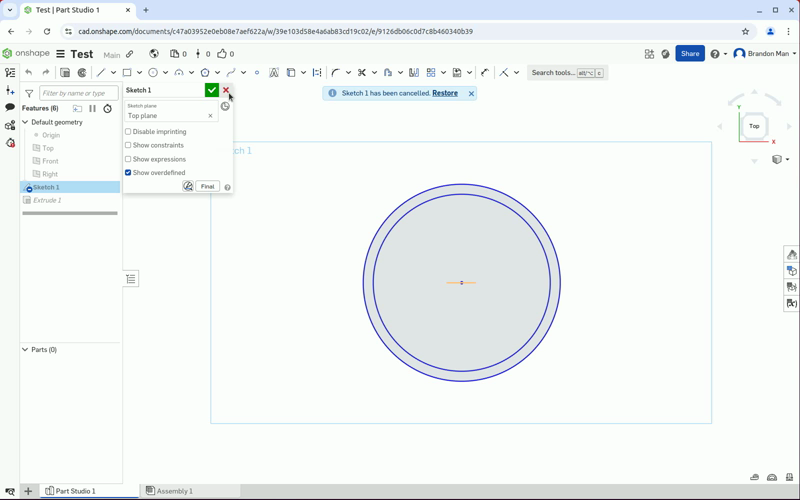
key(shift+s)
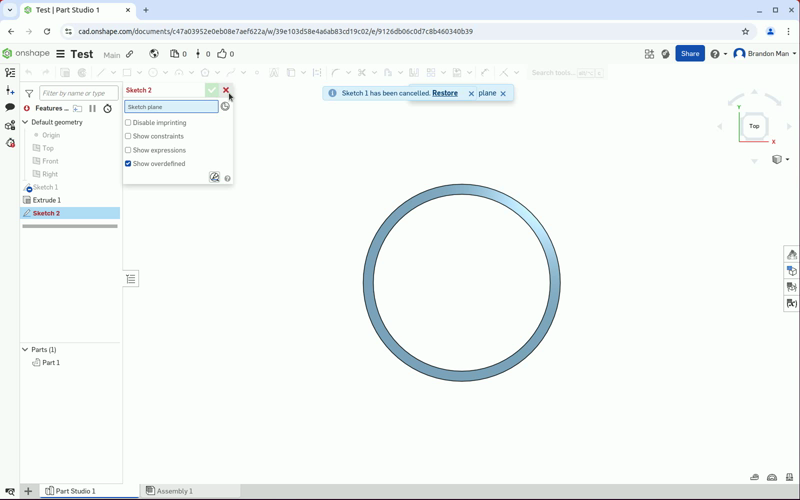
mouse_move(73, 150)
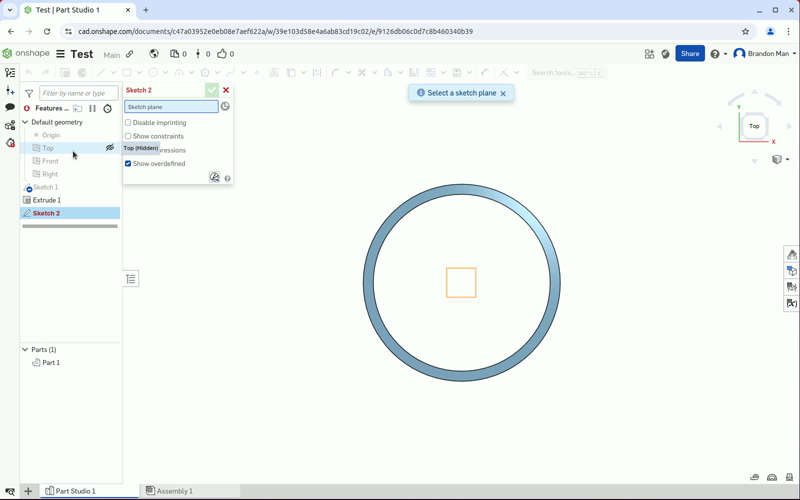
click(73, 150)
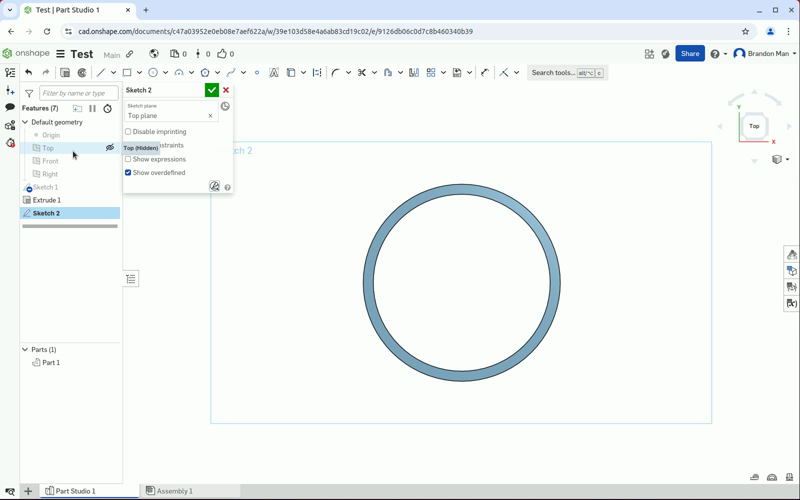
mouse_move(73, 352)
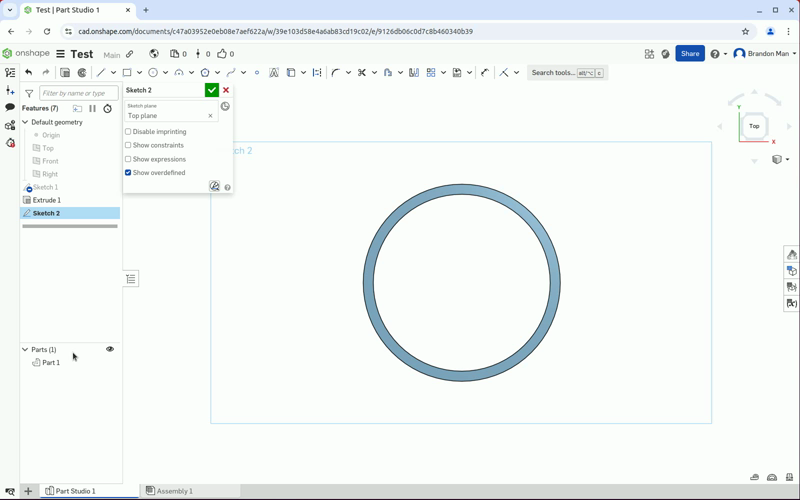
key(y)
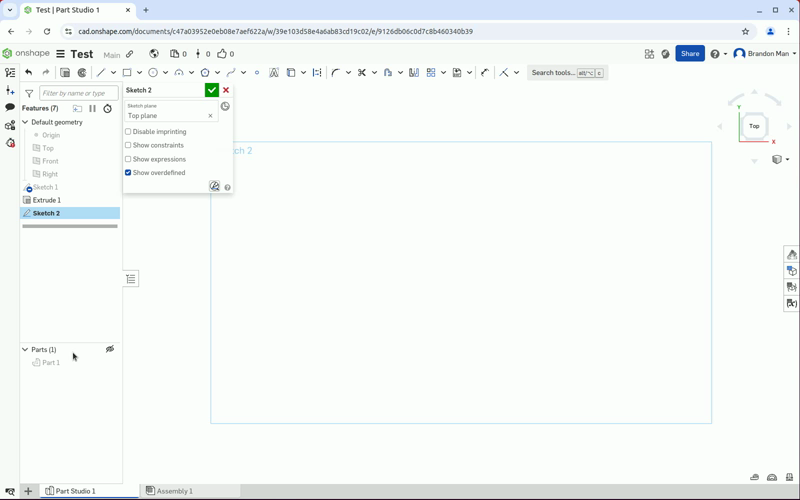
key(c)
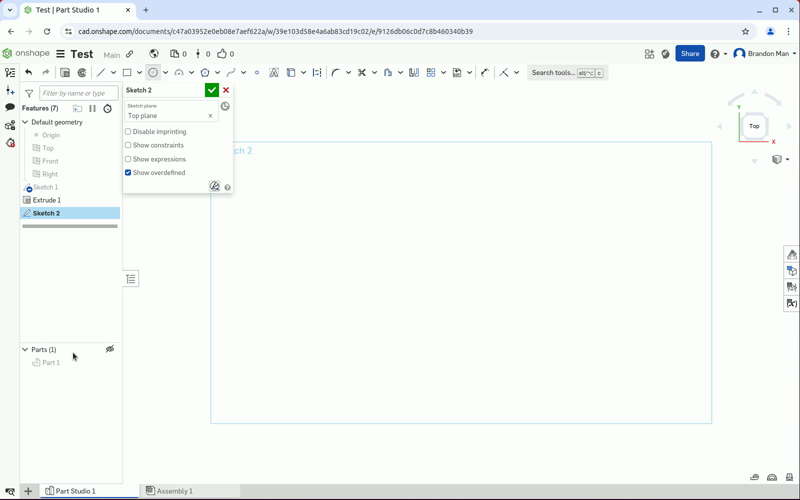
key_down(shift)
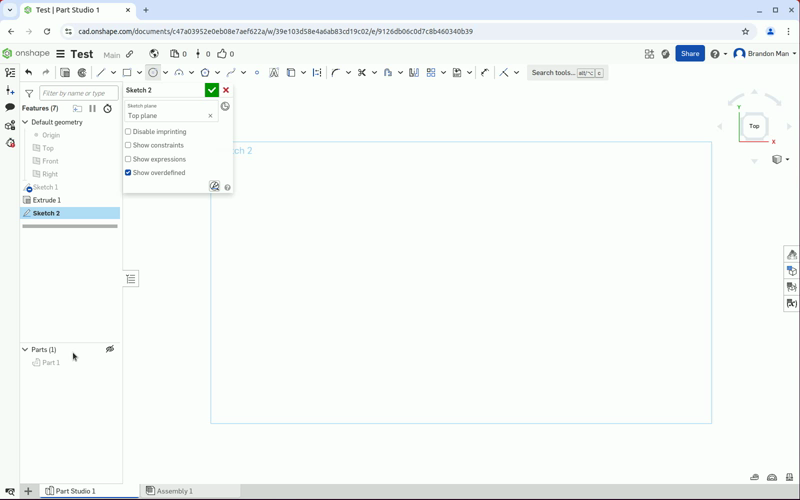
mouse_move(461, 282)
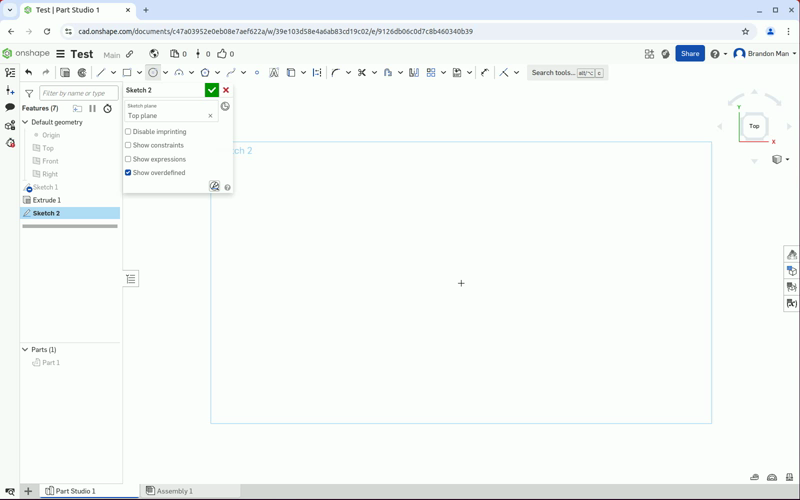
click(461, 282)
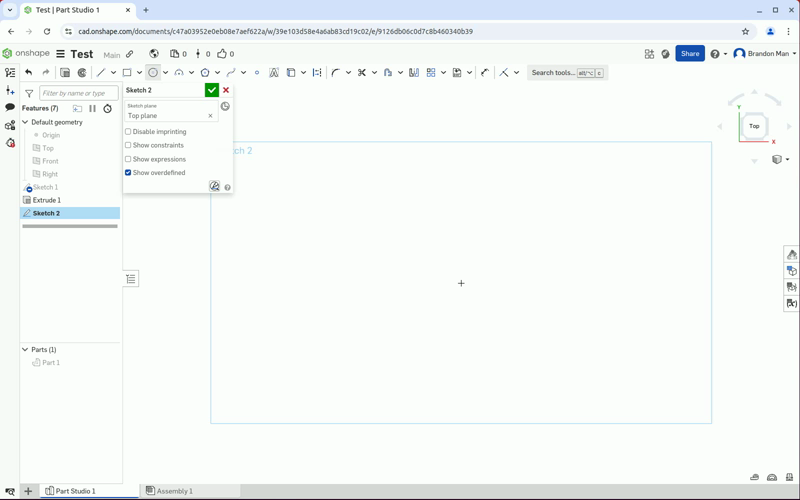
key_up(shift)
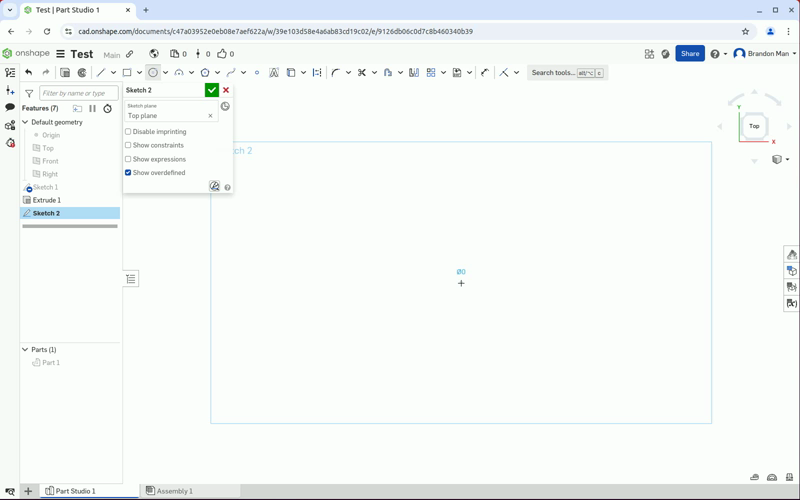
mouse_move(549, 282)
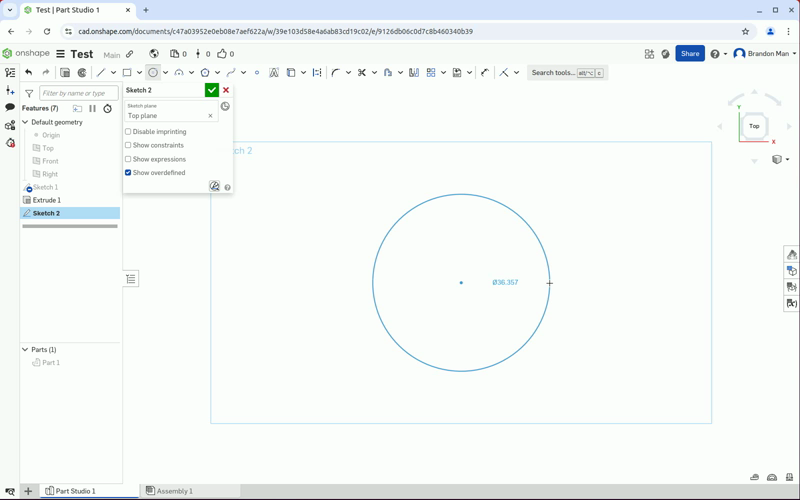
click(549, 282)
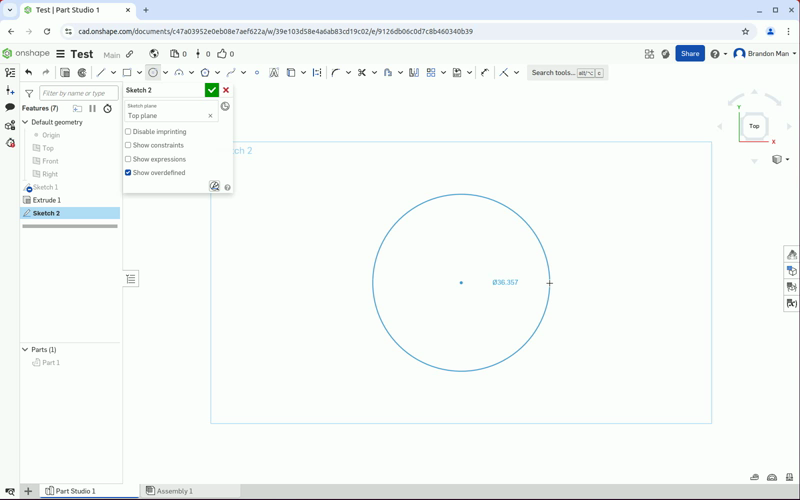
key(esc)
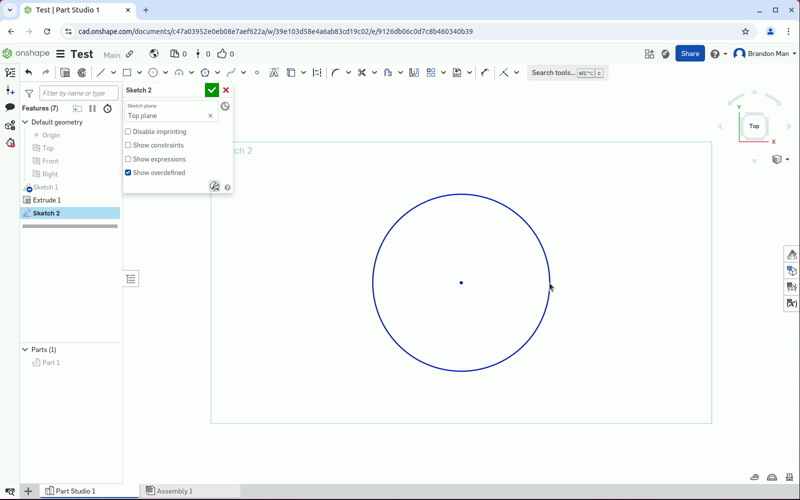
mouse_move(469, 325)
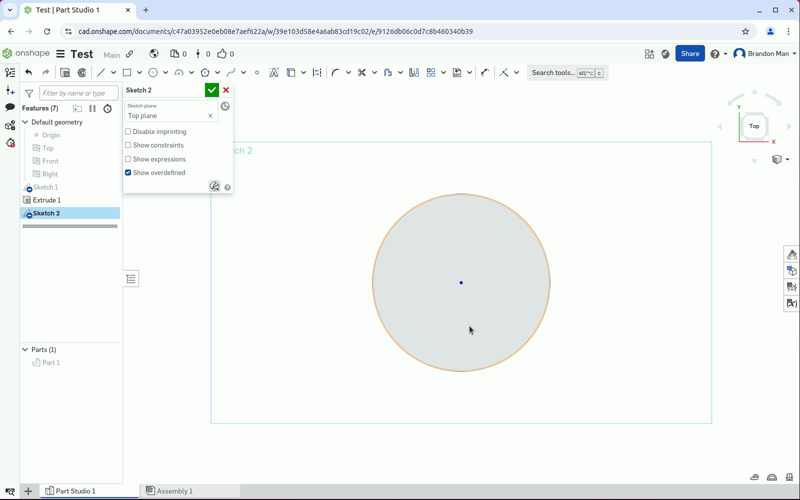
click(469, 325)
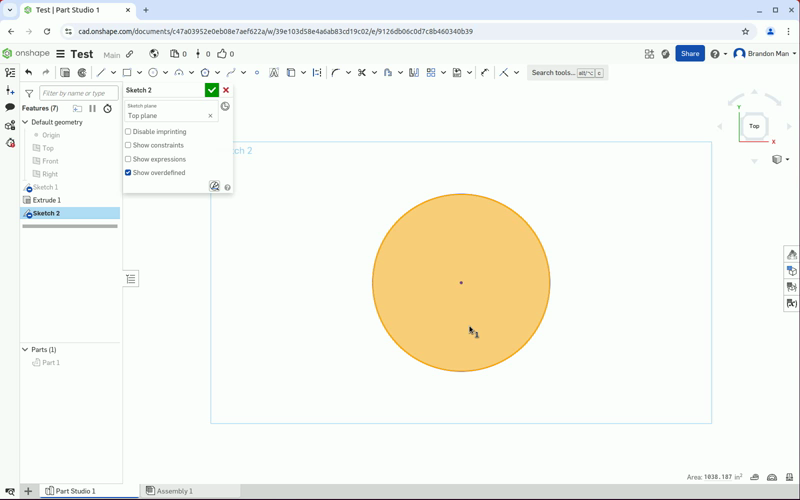
mouse_move(73, 352)
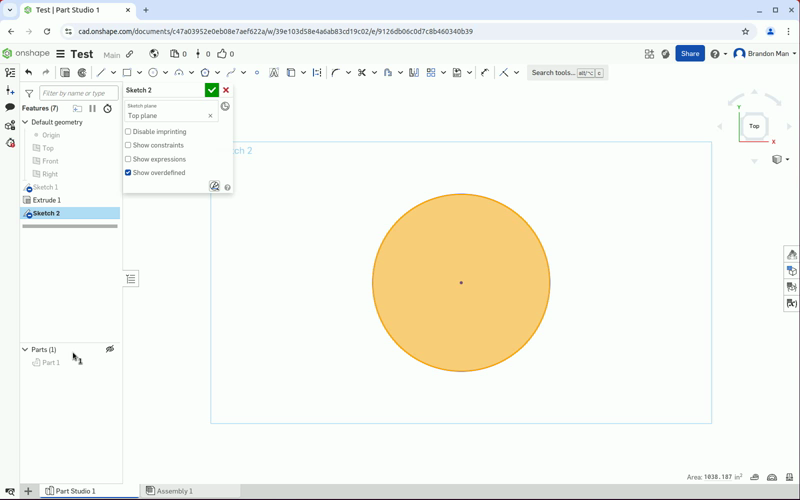
key(shift+y)
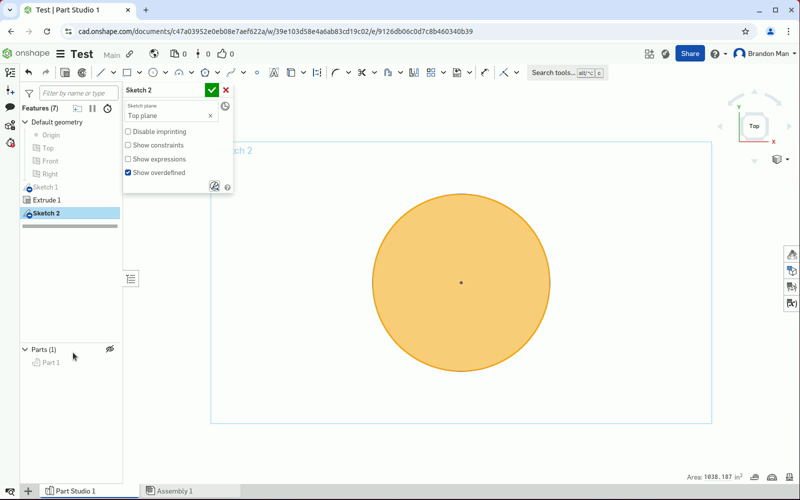
key(shift+e)
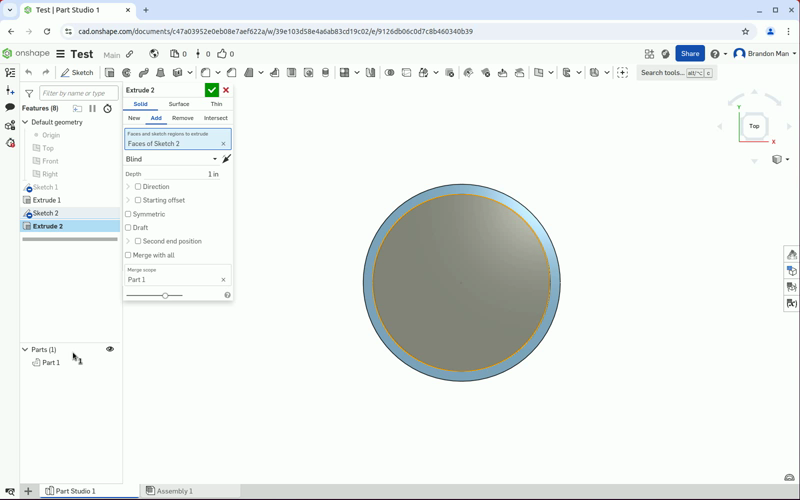
mouse_move(143, 106)
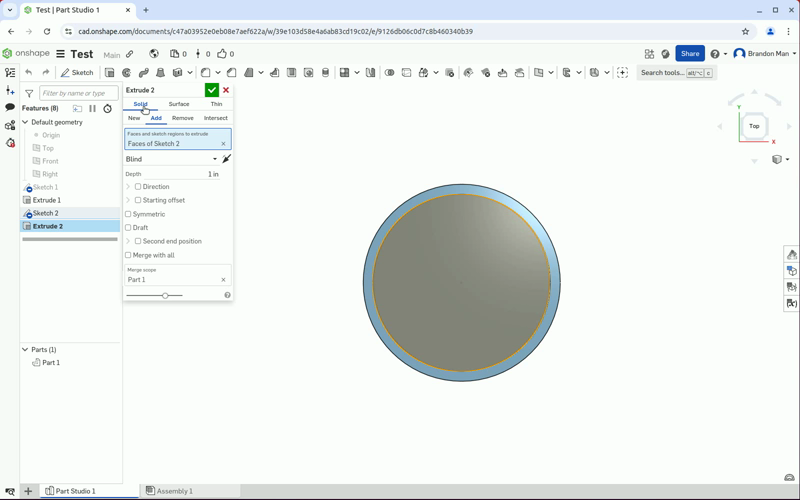
click(143, 106)
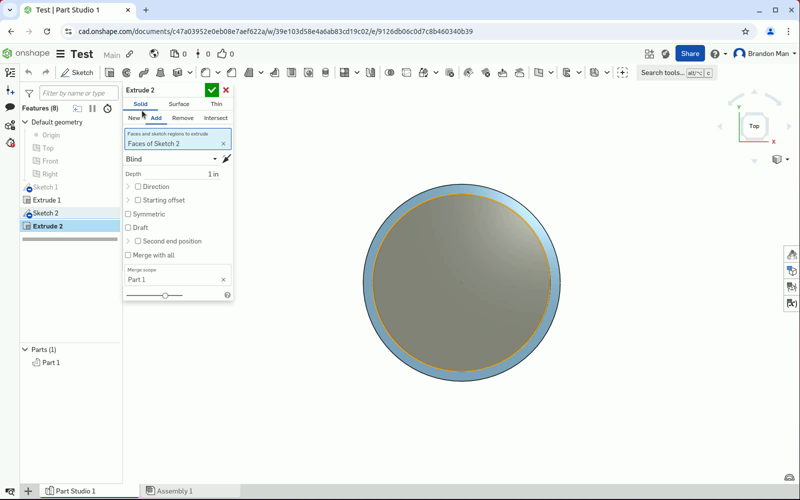
mouse_move(137, 120)
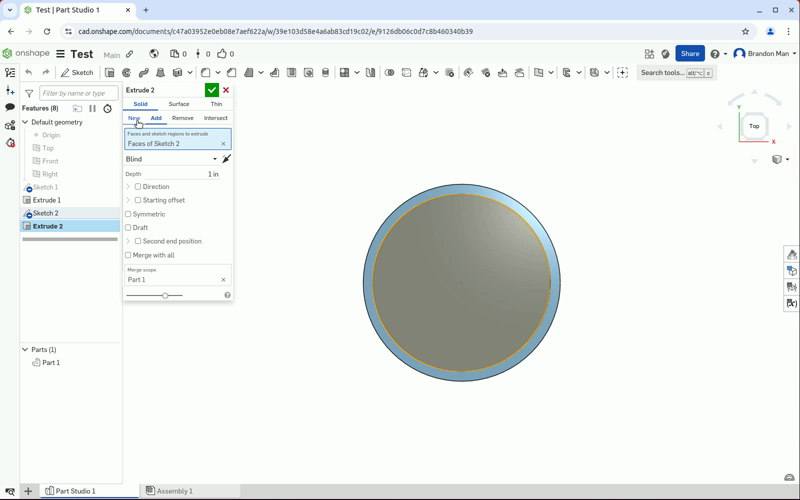
click(137, 120)
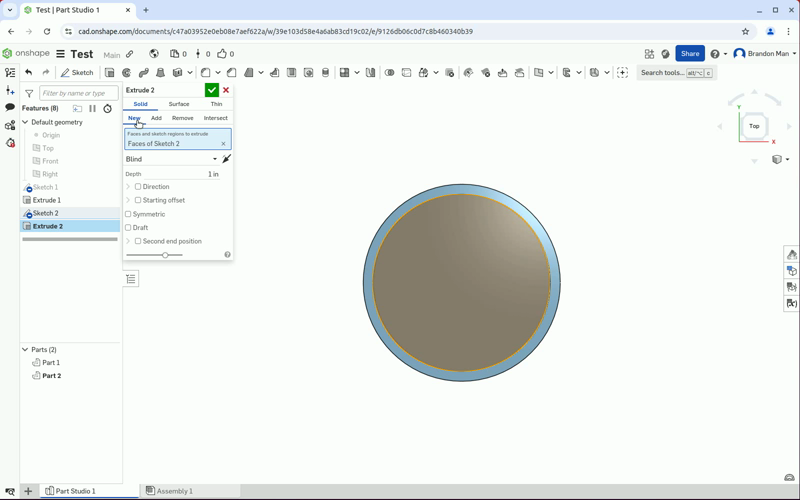
key(tab, 4)
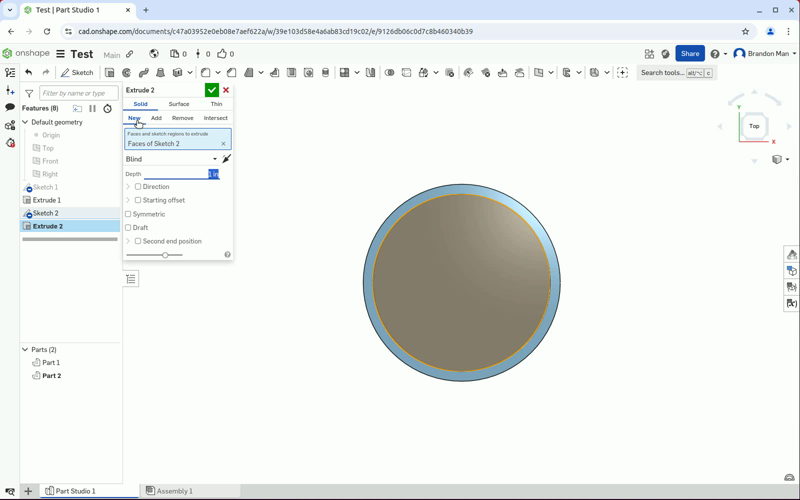
text(-2.648)
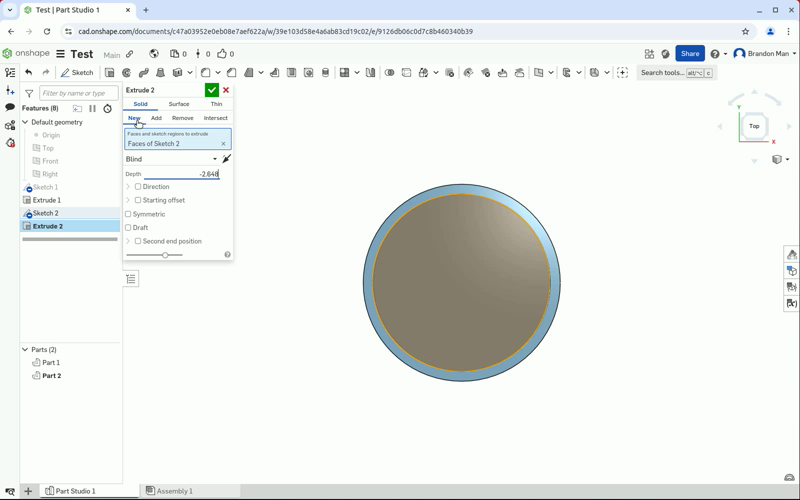
key(enter)
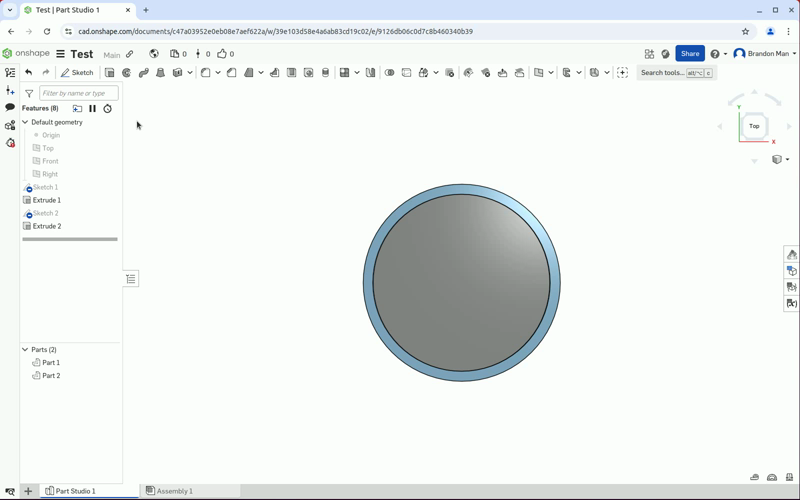
key(shift+h)
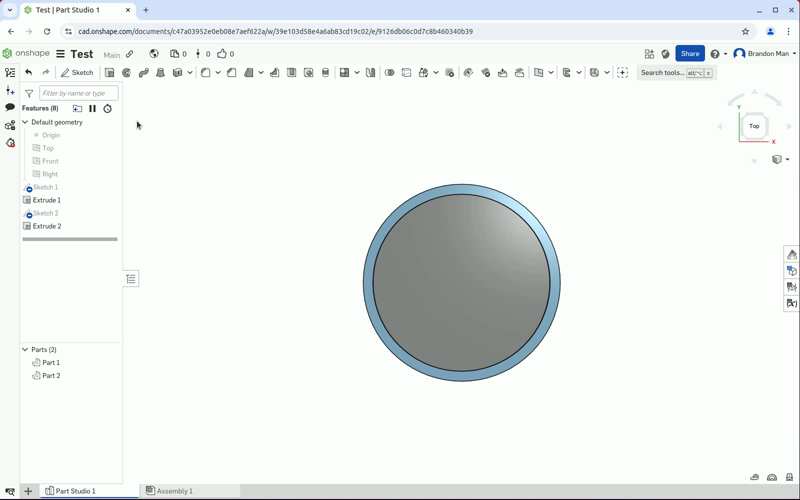
key(shift+h)
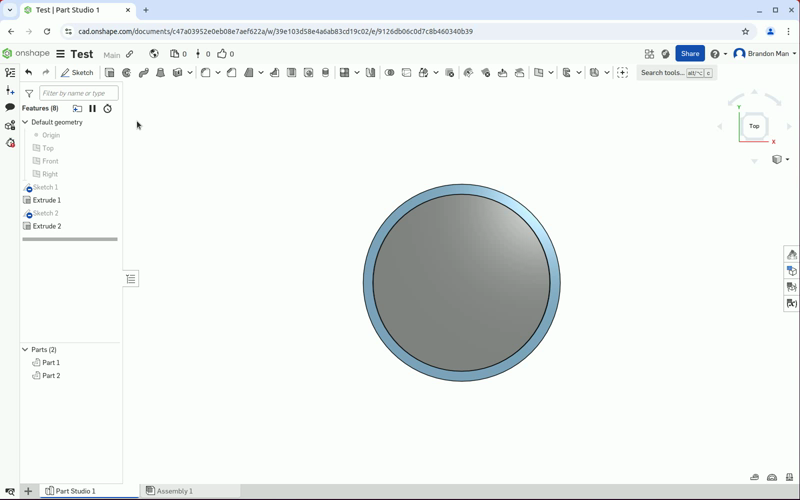
mouse_move(73, 189)
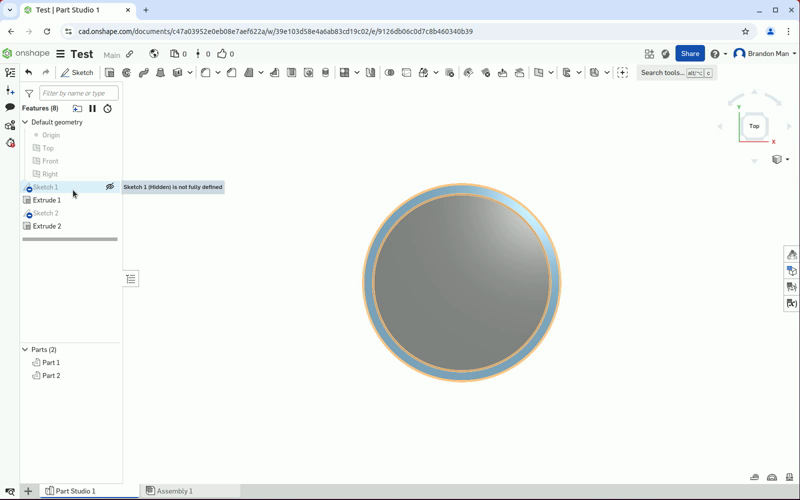
click(73, 189)
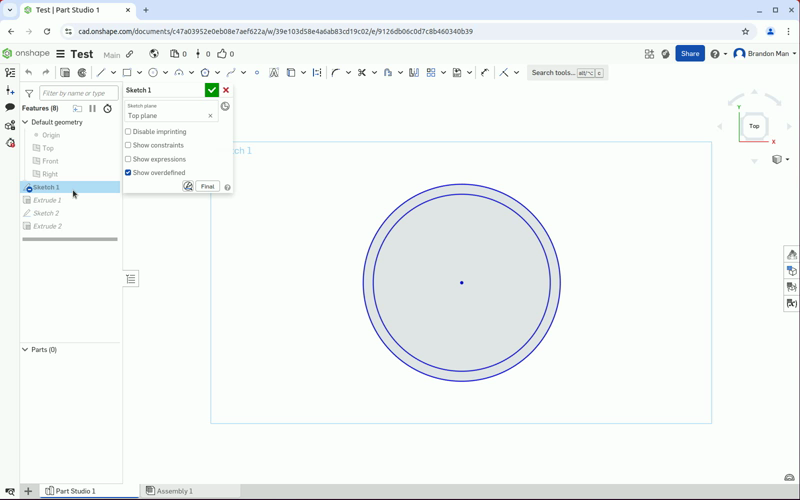
mouse_move(229, 92)
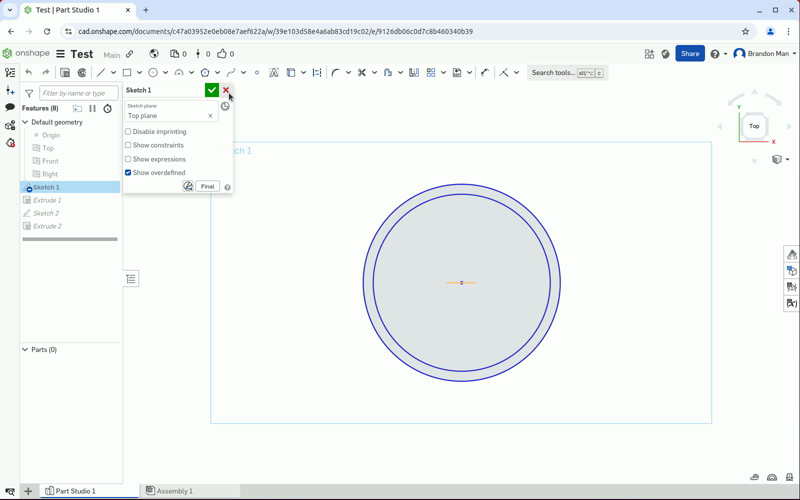
click(229, 92)
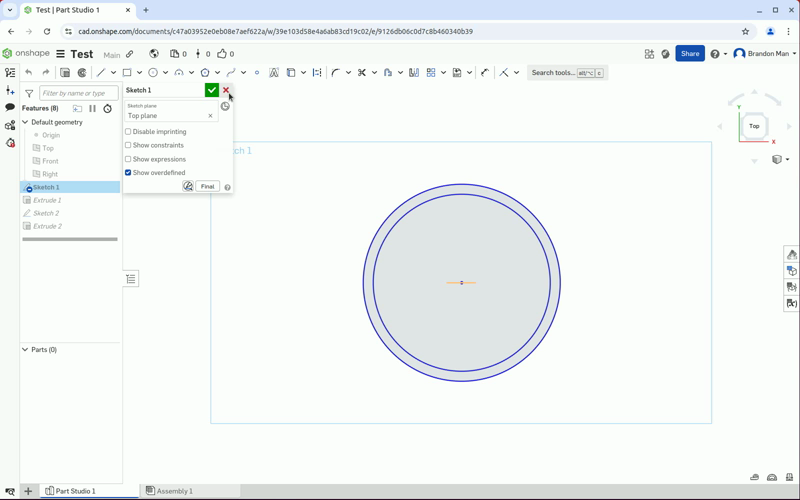
key(shift+s)
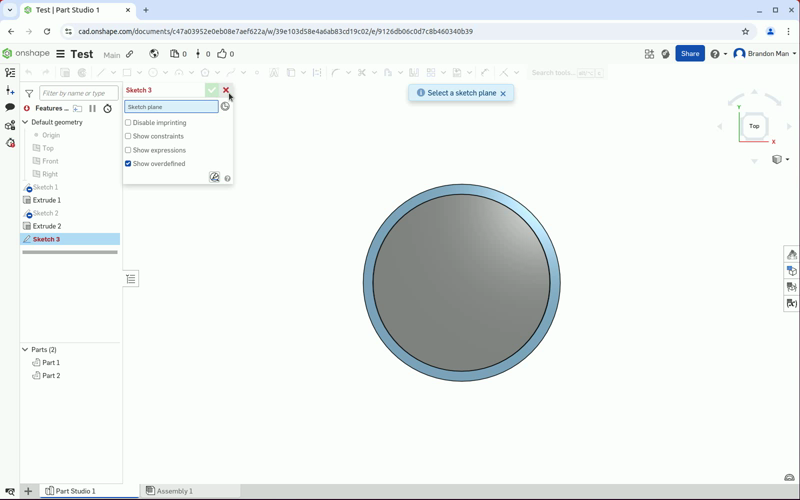
mouse_move(73, 150)
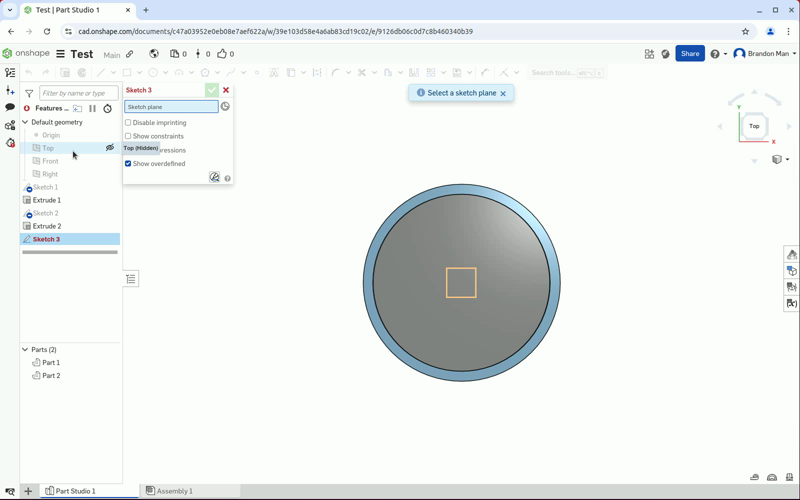
click(73, 150)
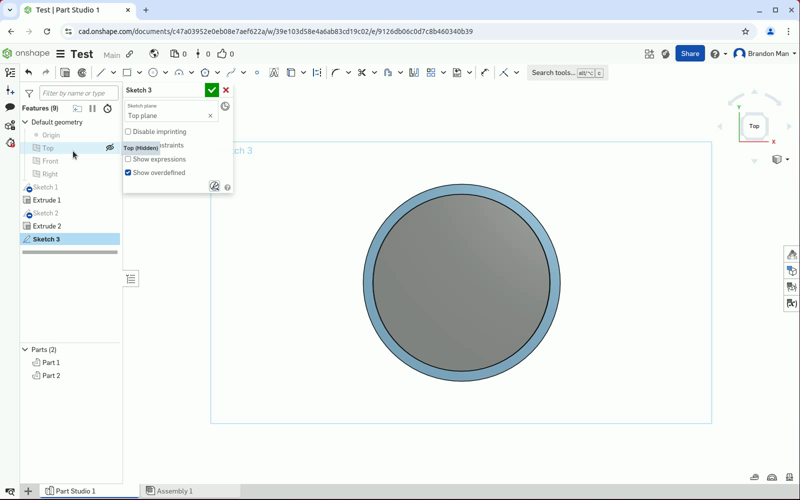
mouse_move(73, 352)
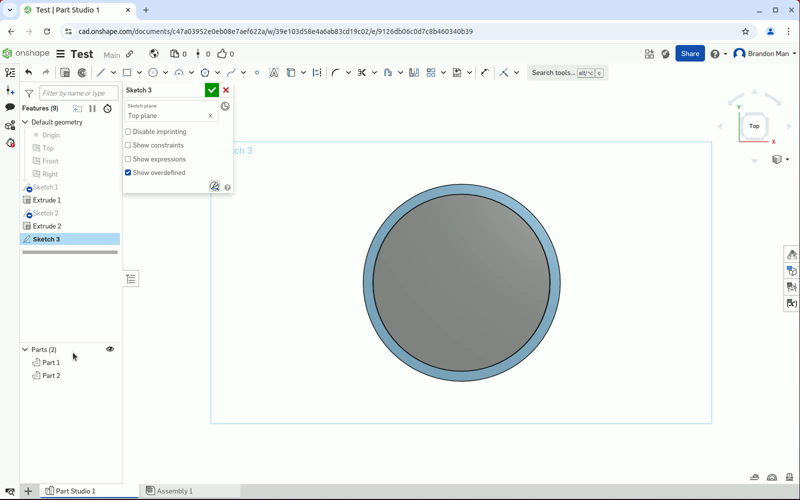
key(y)
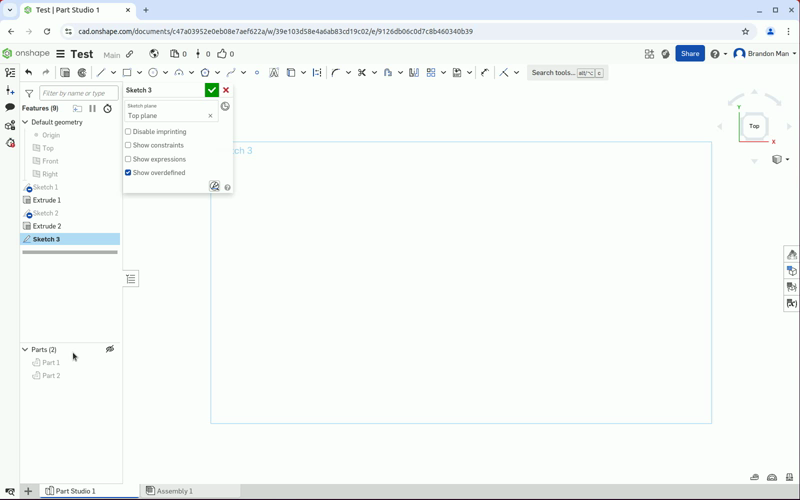
key(c)
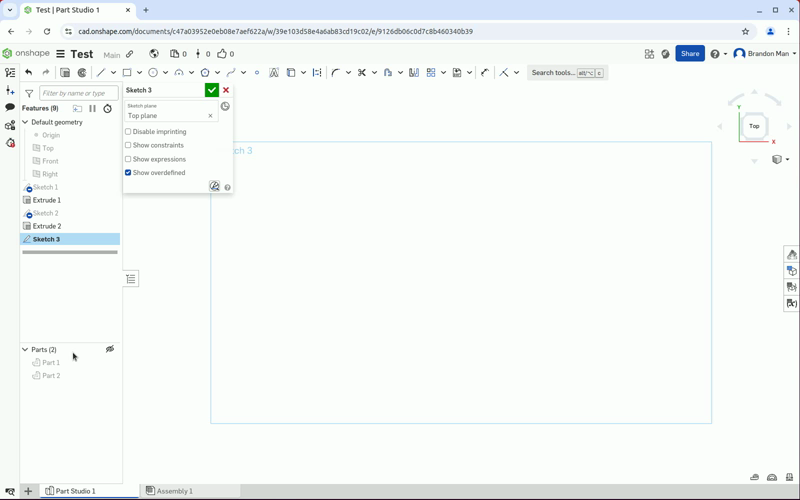
key_down(shift)
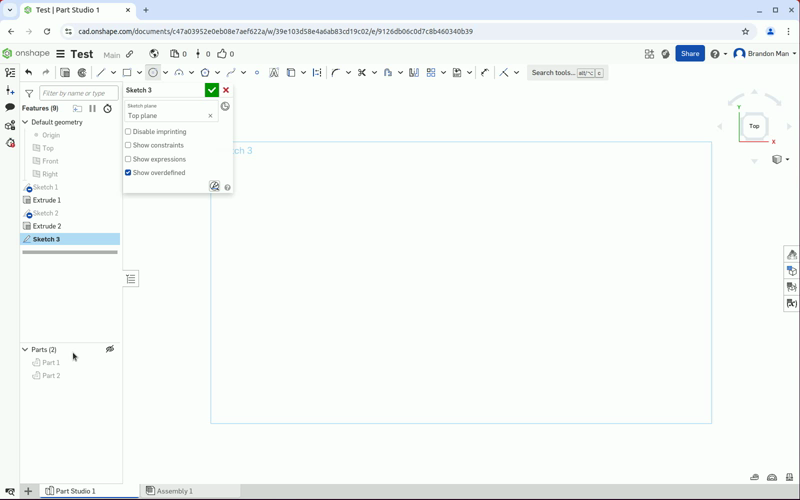
mouse_move(461, 282)
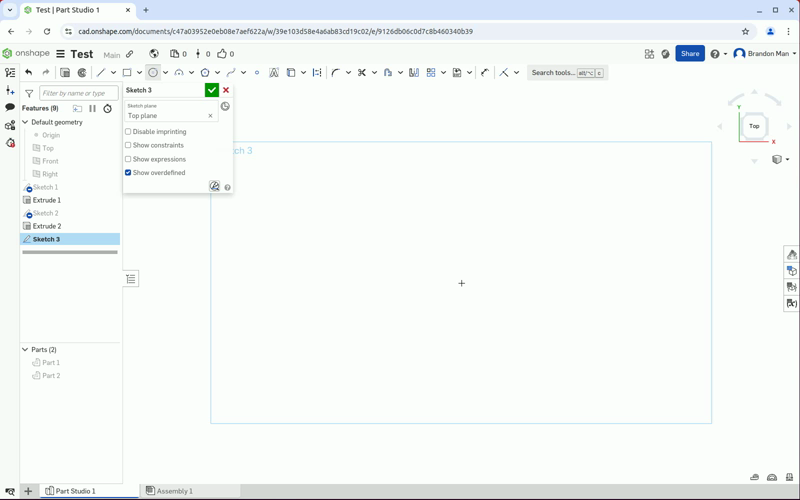
click(461, 282)
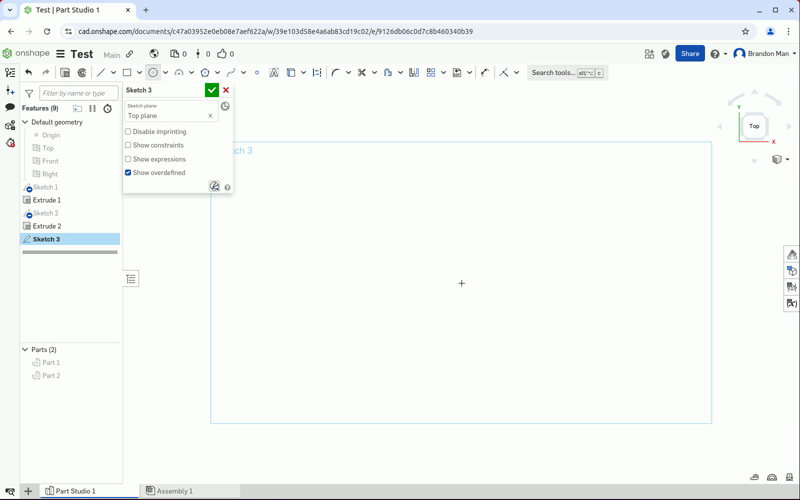
key_up(shift)
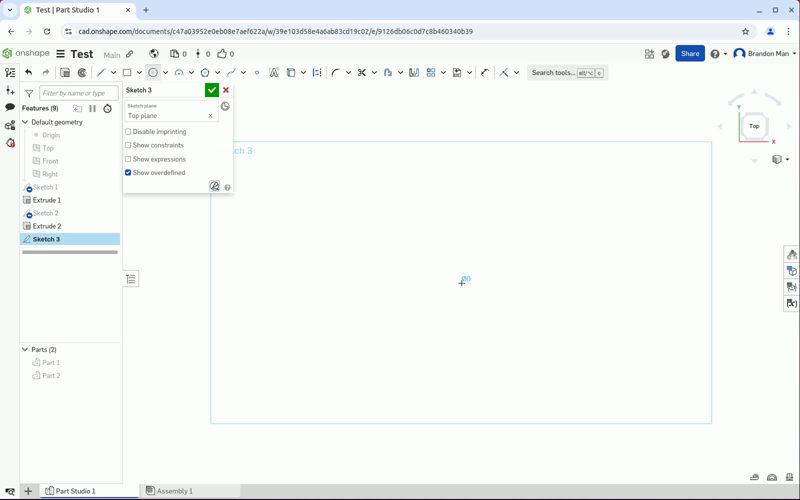
mouse_move(560, 282)
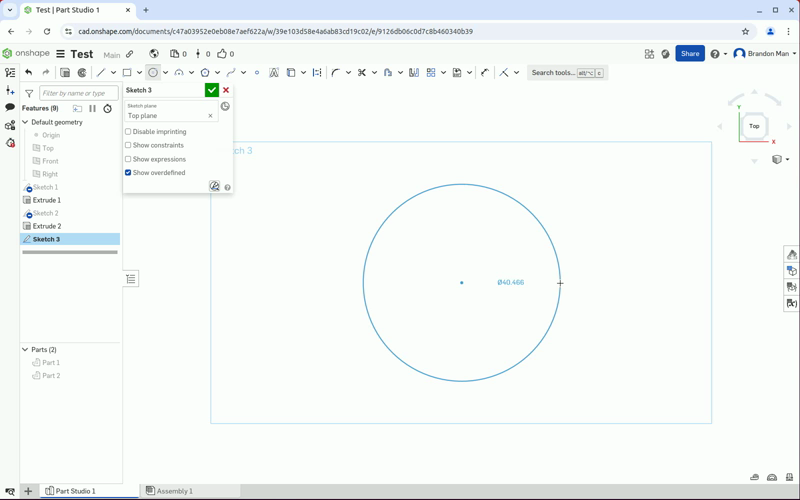
click(560, 282)
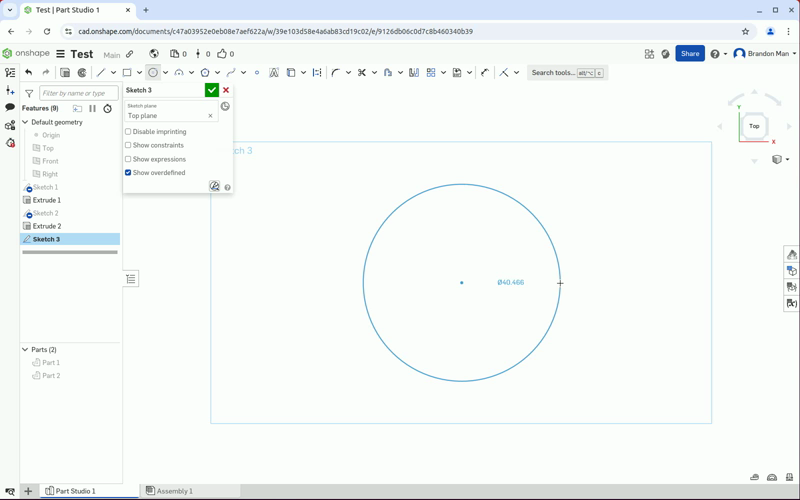
key(esc)
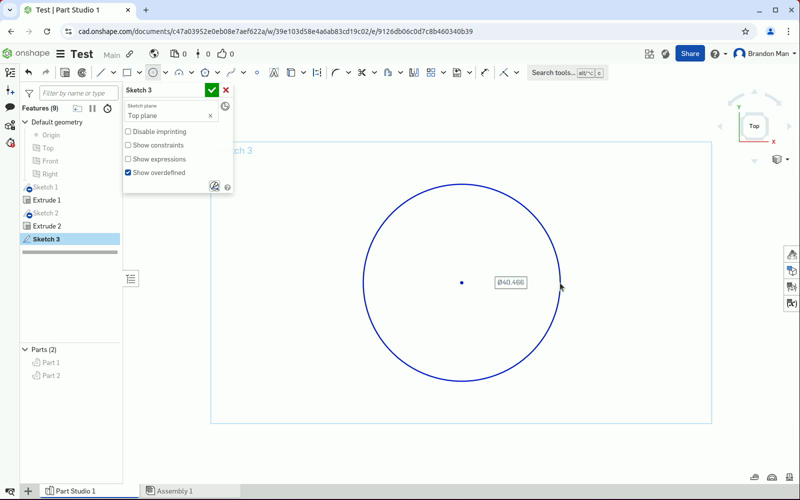
key(c)
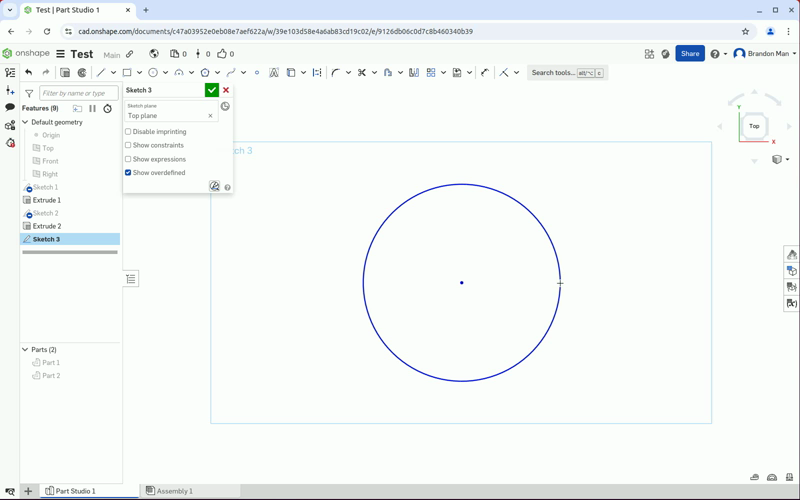
key_down(shift)
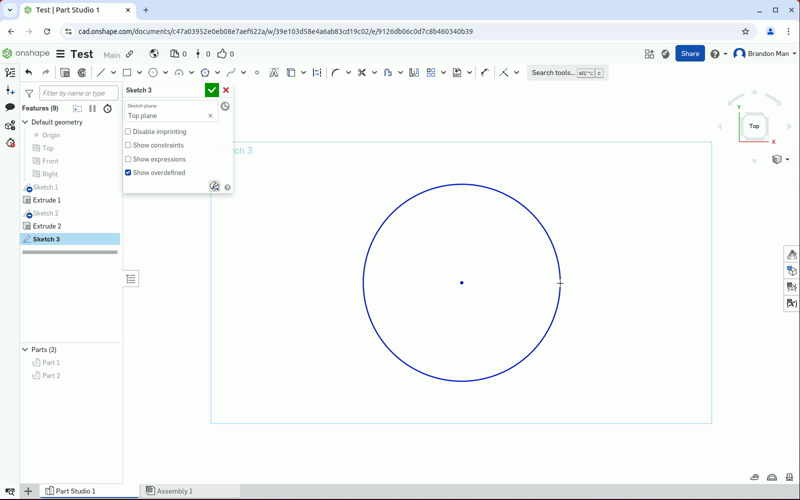
mouse_move(461, 282)
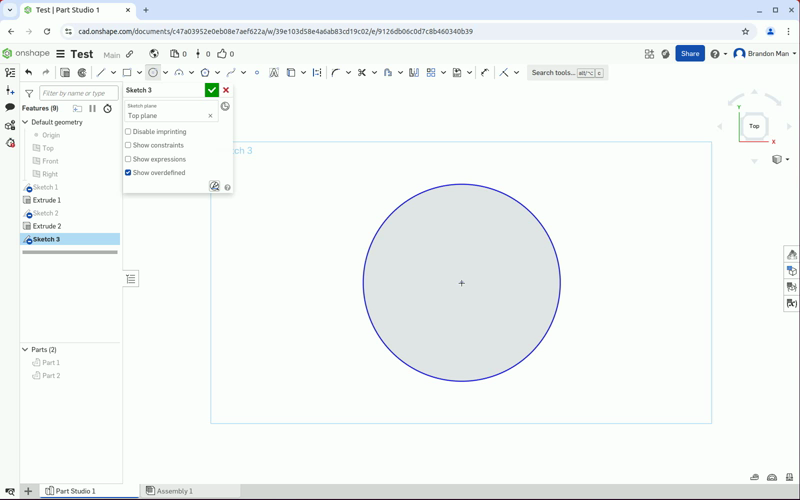
click(461, 282)
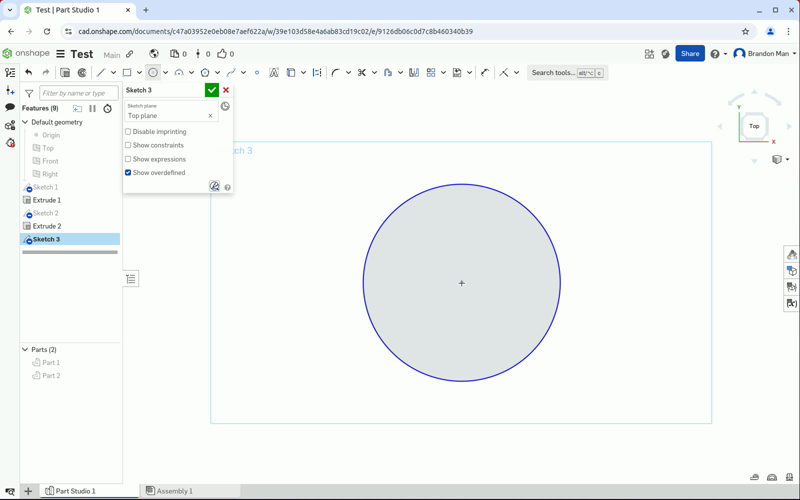
key_up(shift)
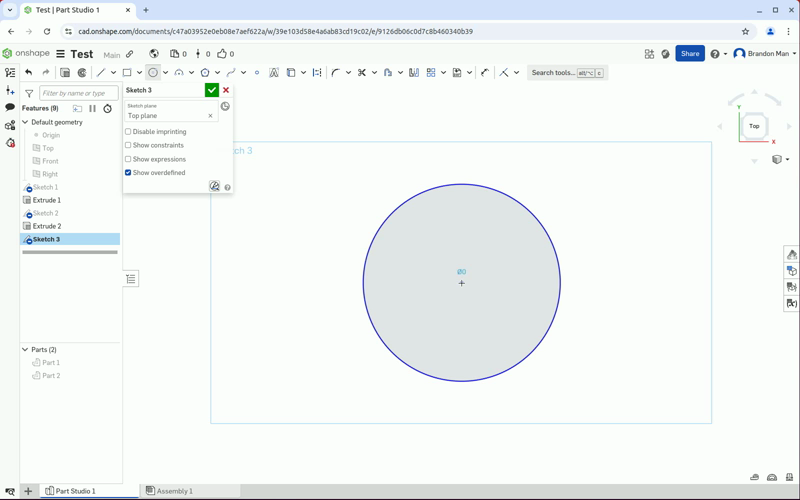
mouse_move(550, 282)
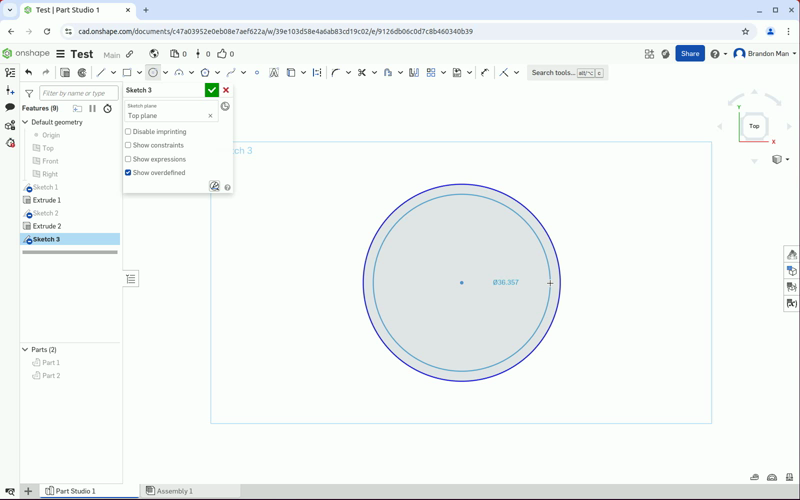
click(550, 282)
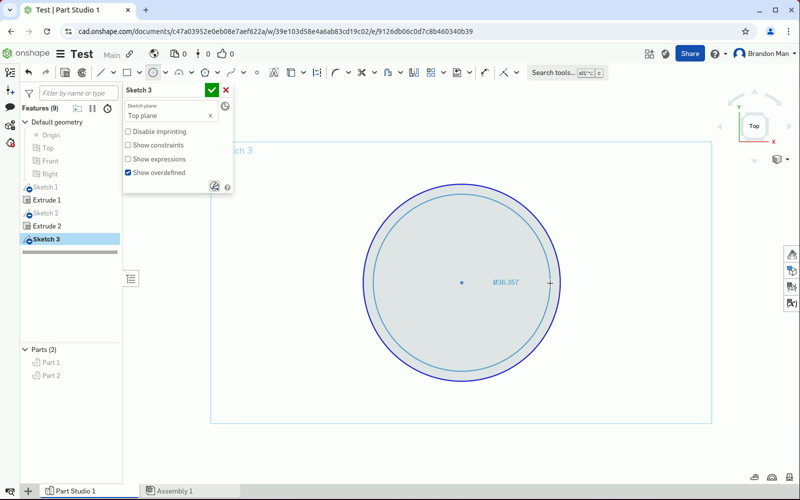
key(esc)
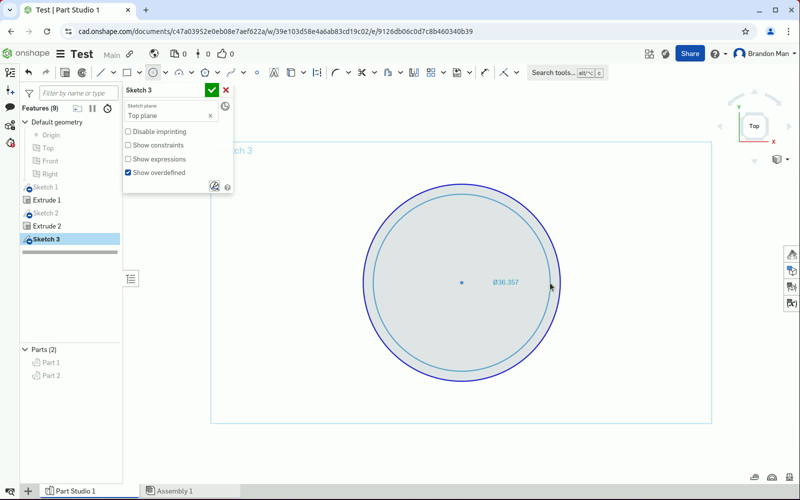
mouse_move(387, 340)
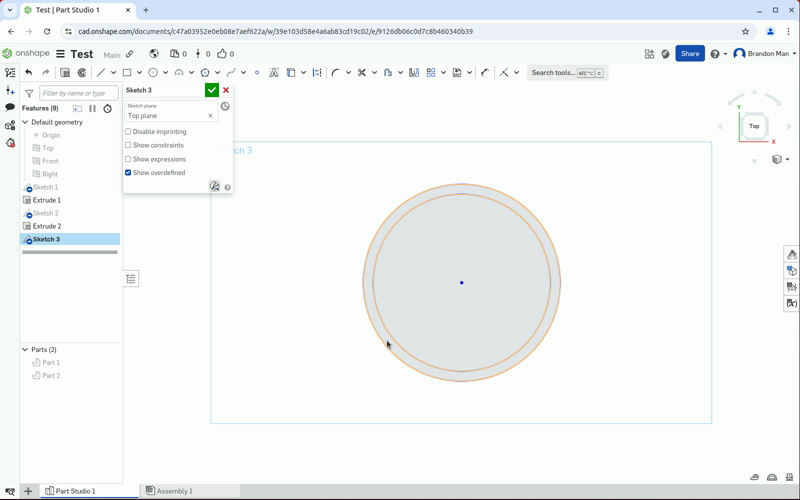
click(387, 340)
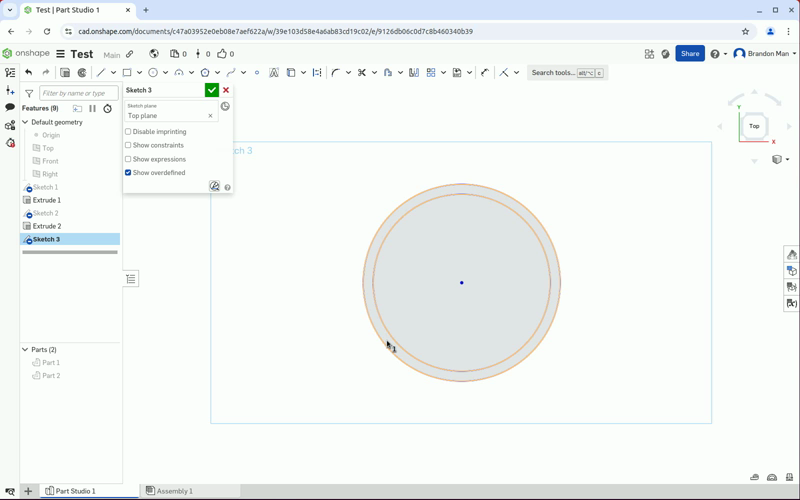
mouse_move(73, 352)
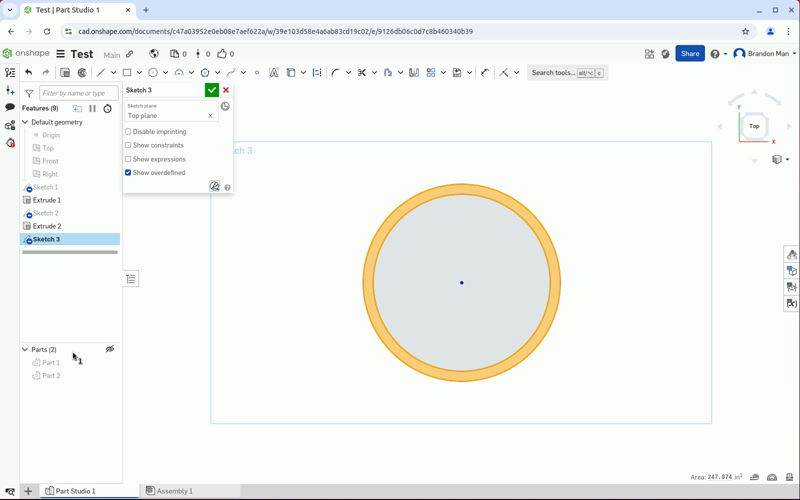
key(shift+y)
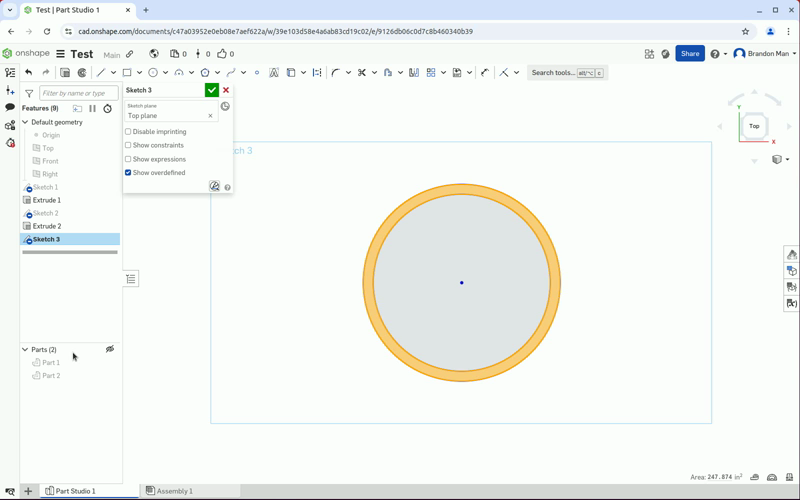
key(shift+e)
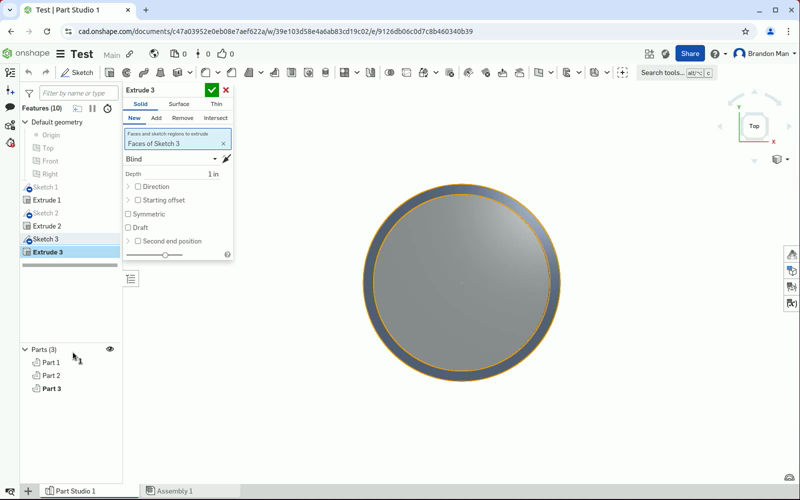
mouse_move(143, 106)
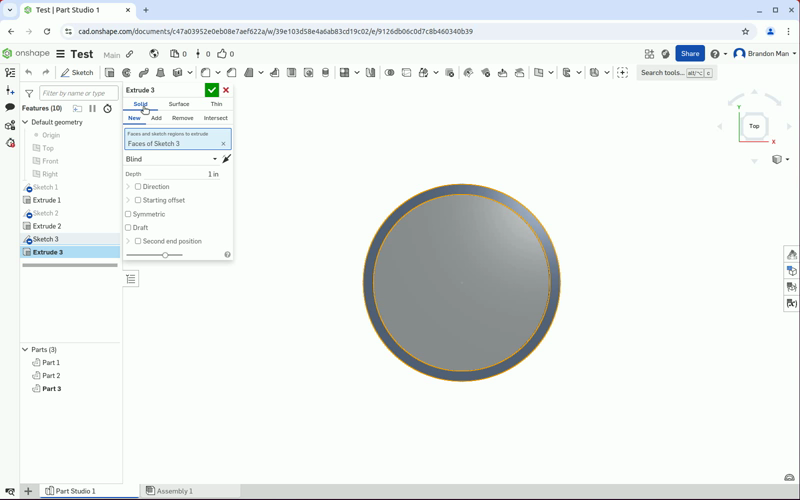
click(143, 106)
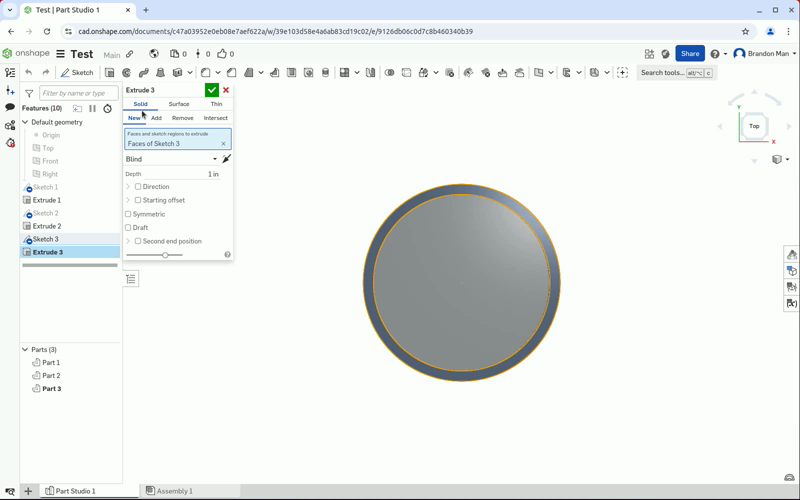
mouse_move(137, 120)
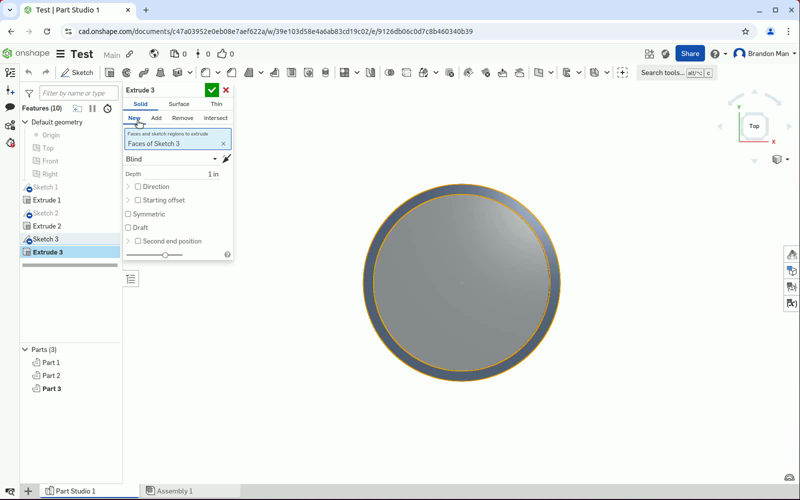
click(137, 120)
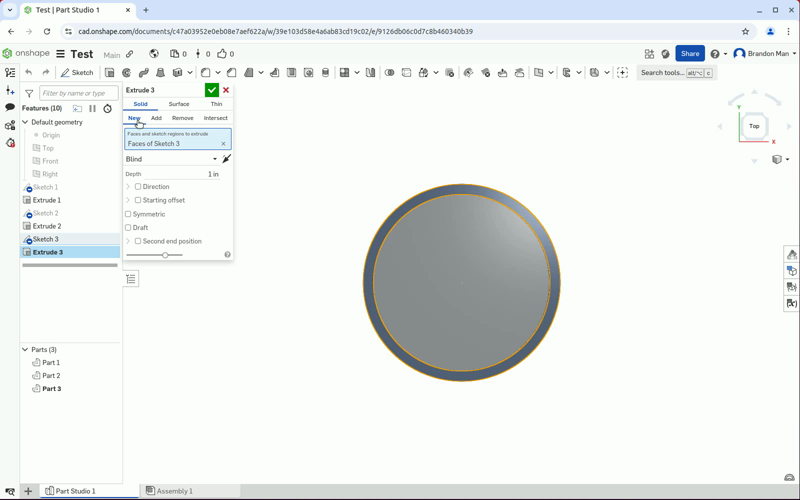
key(tab, 4)
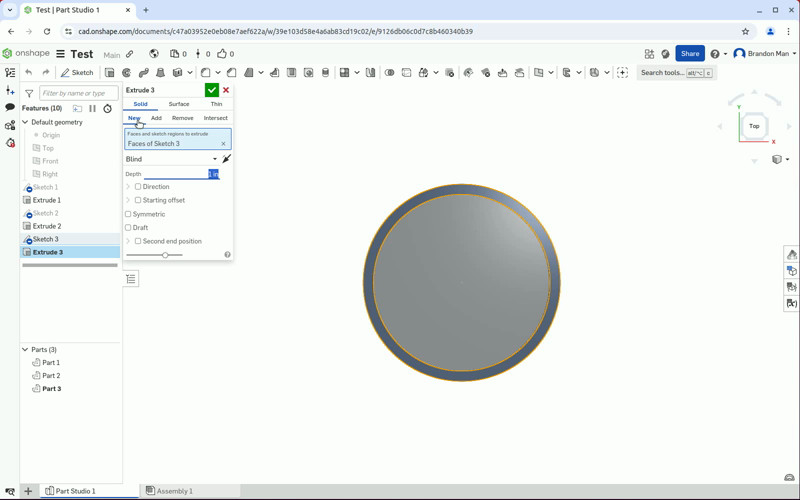
text(0.722)
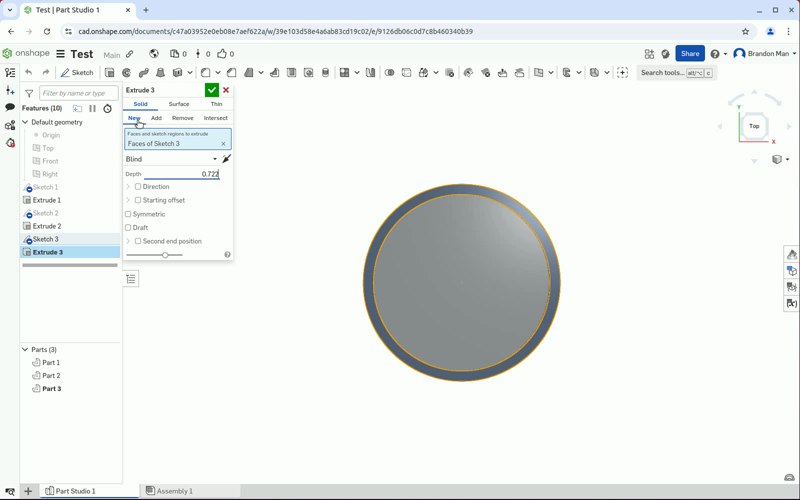
key(enter)
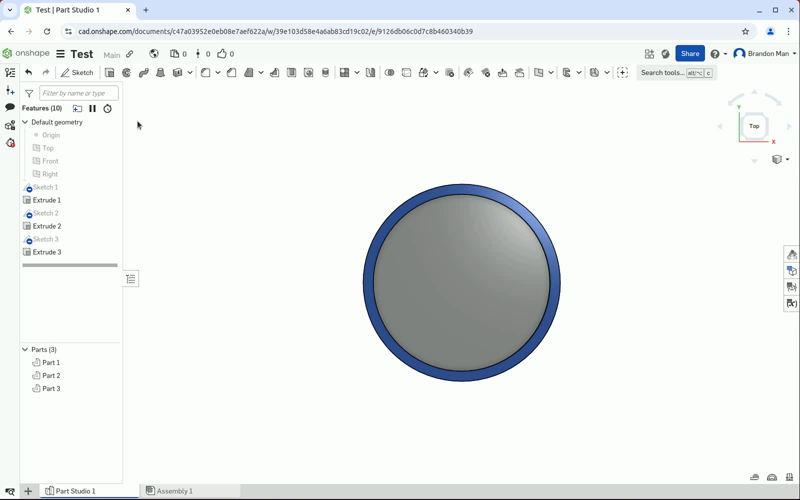
key(shift+h)
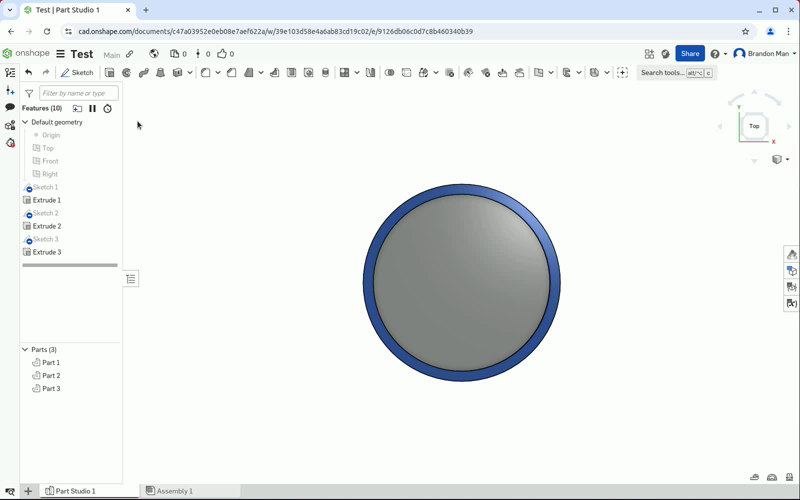
key(shift+h)
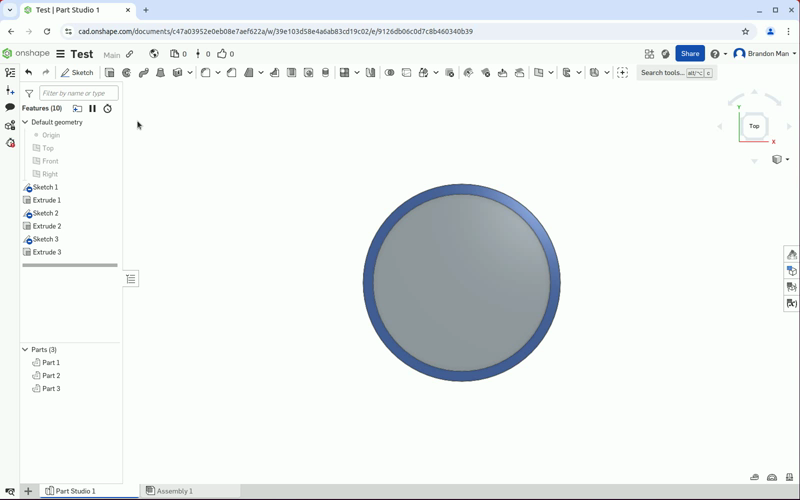
key(shift+7)
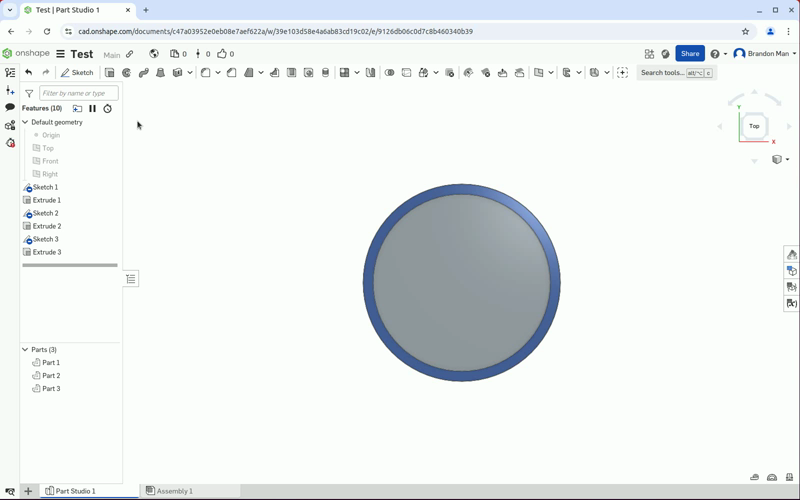
key(up, 3)
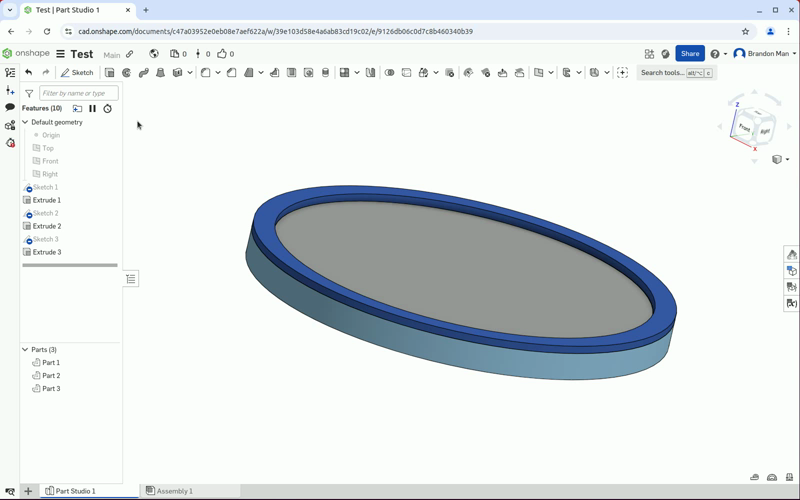
key(left, 3)
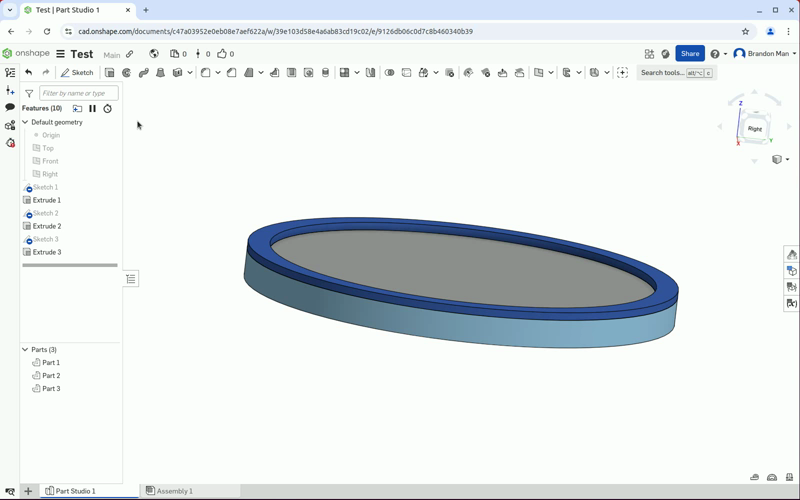
key(right, 3)
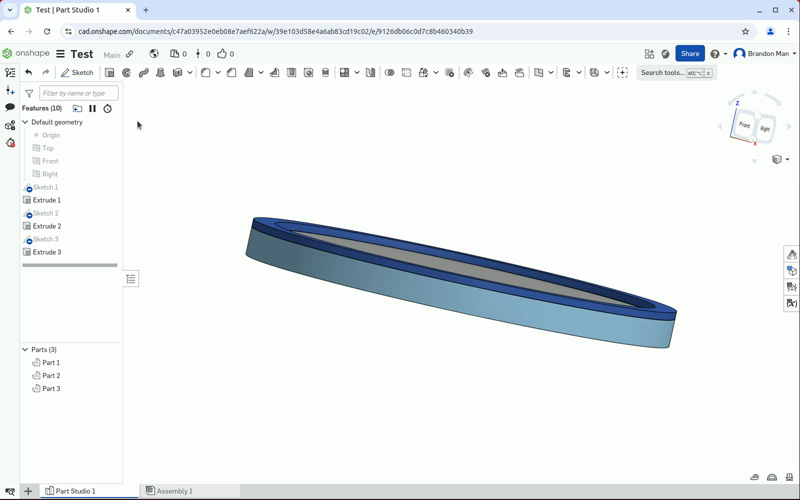
key(down, 3)
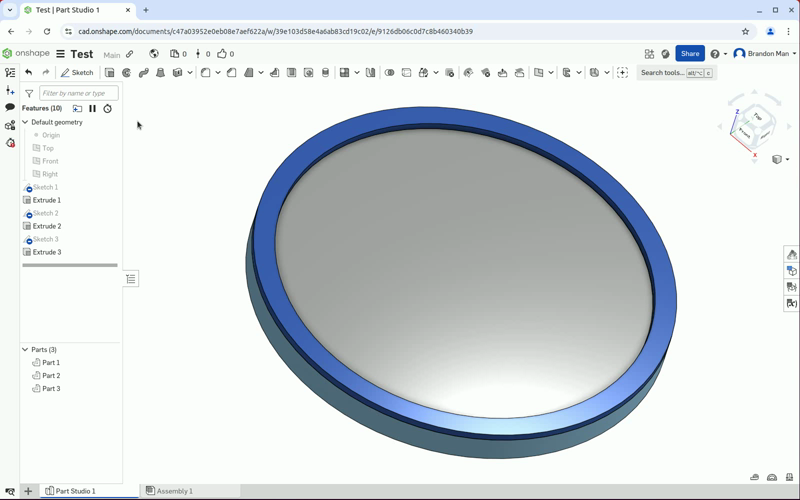
mouse_move(73, 189)
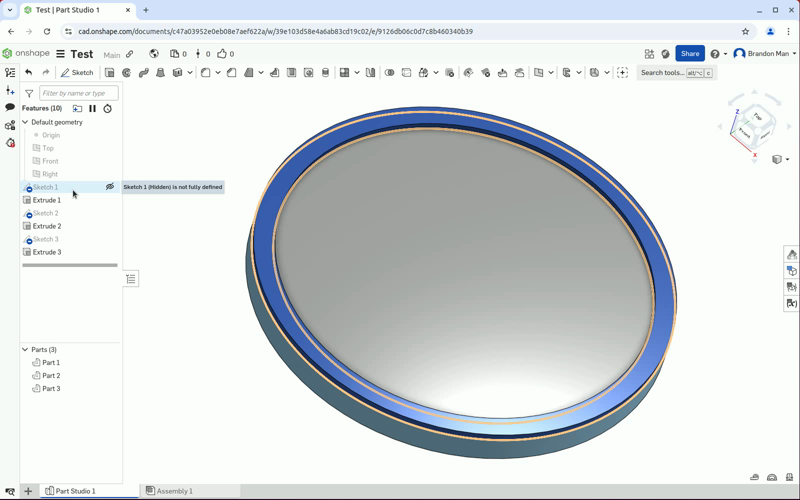
click(73, 189)